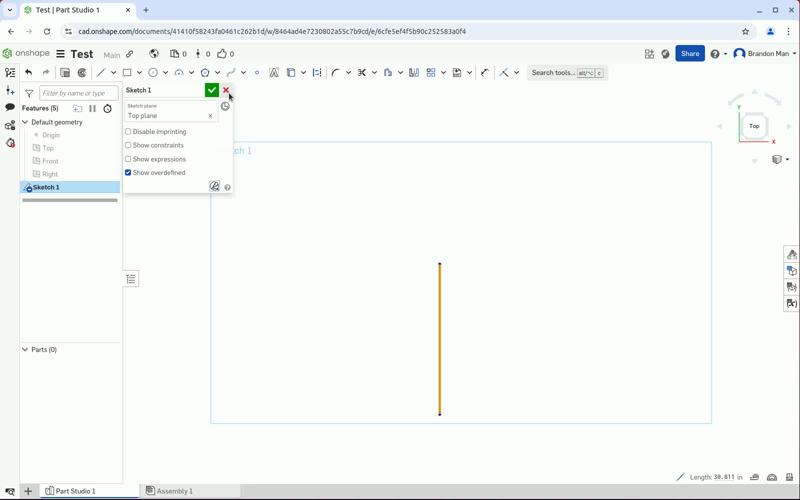
key(shift+h)
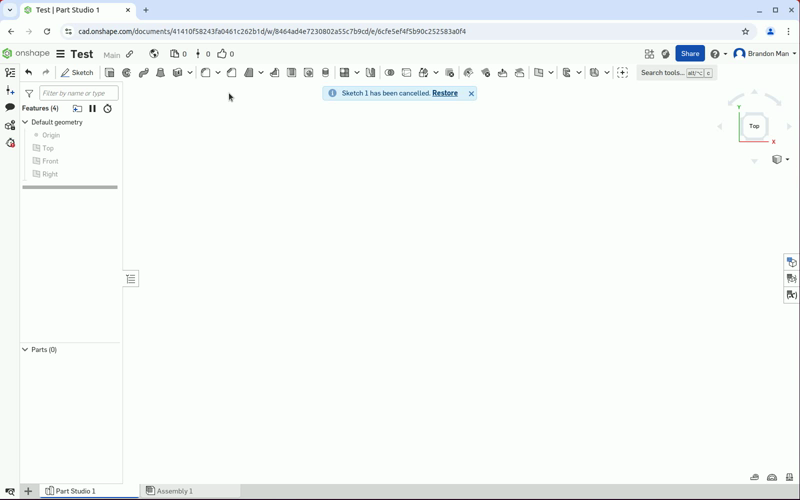
mouse_move(73, 352)
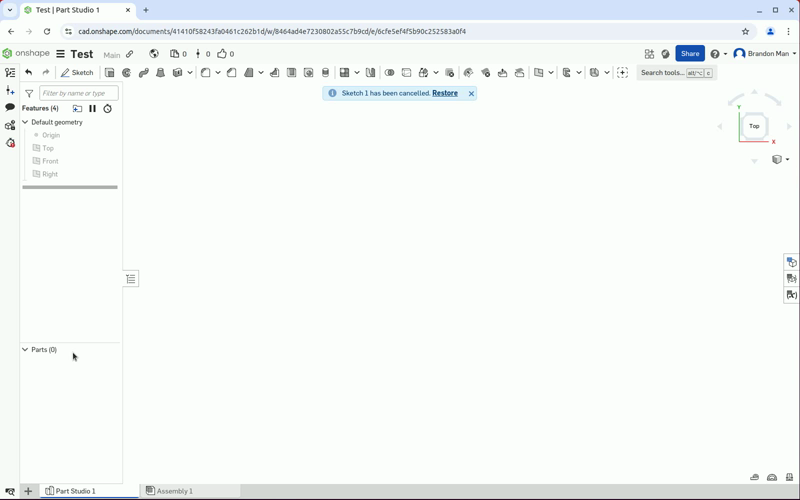
key(y)
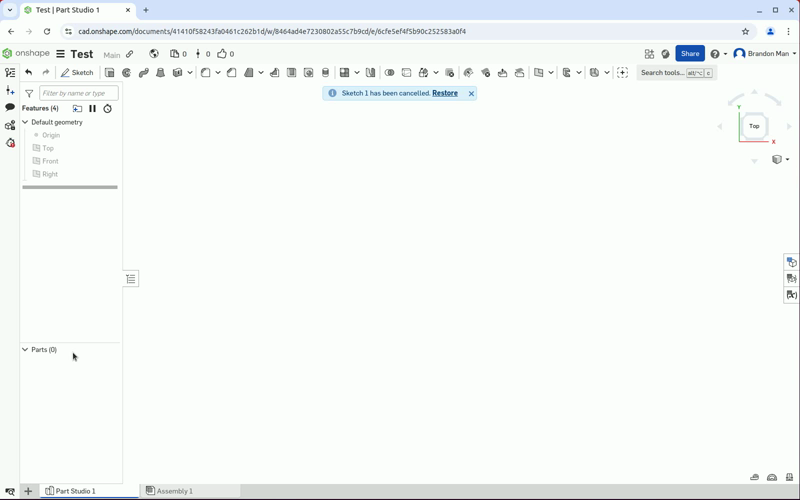
key(shift+p)
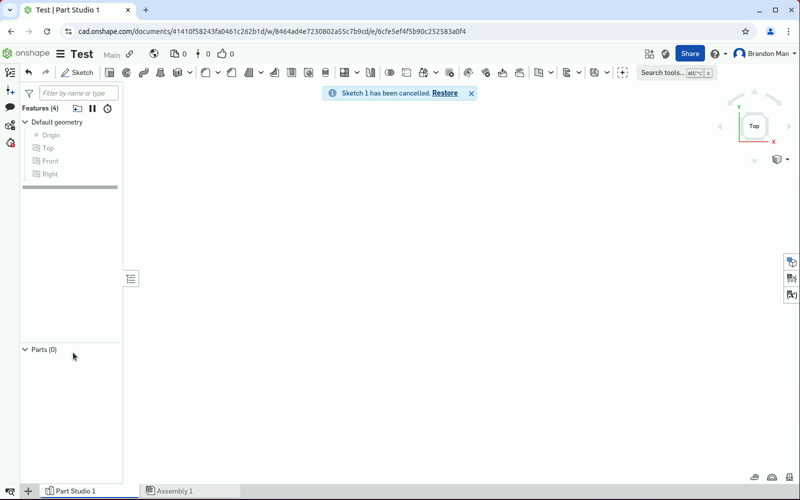
key(space)
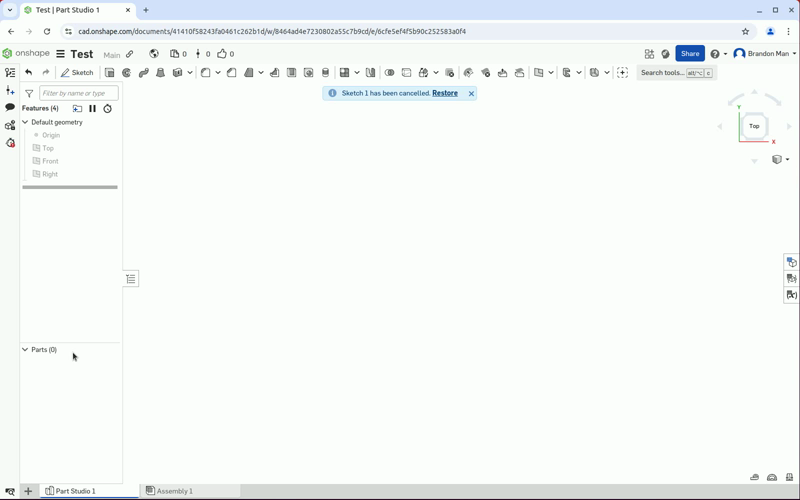
key_down(shift)
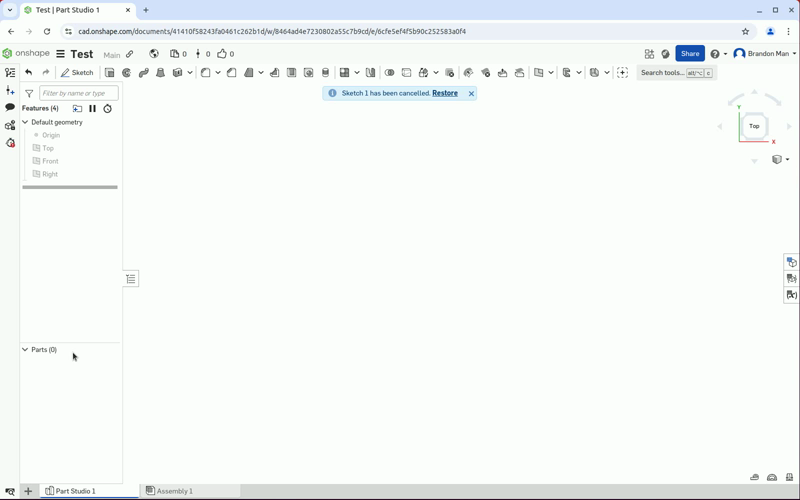
key(up)
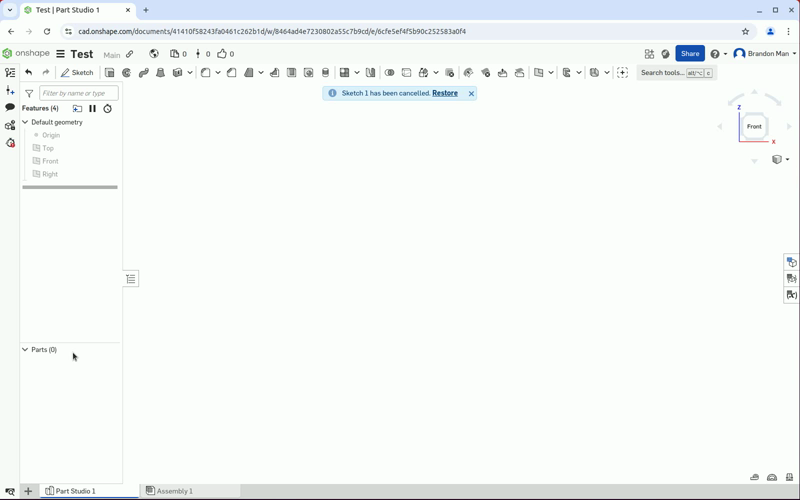
key_up(shift)
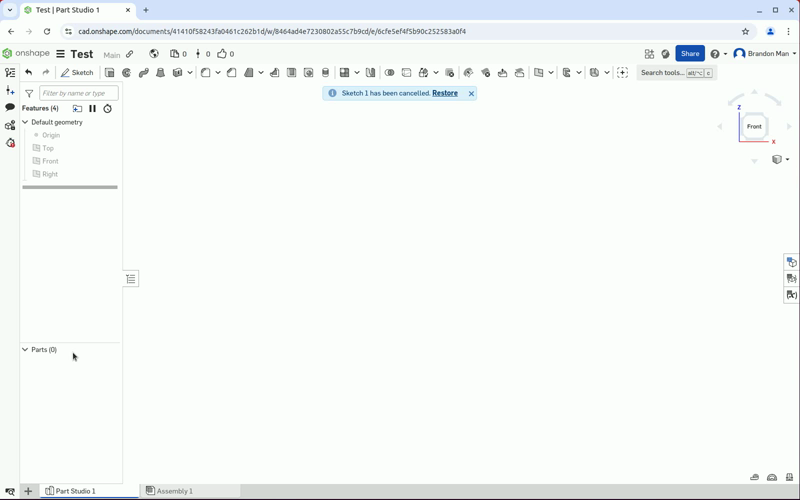
mouse_move(73, 352)
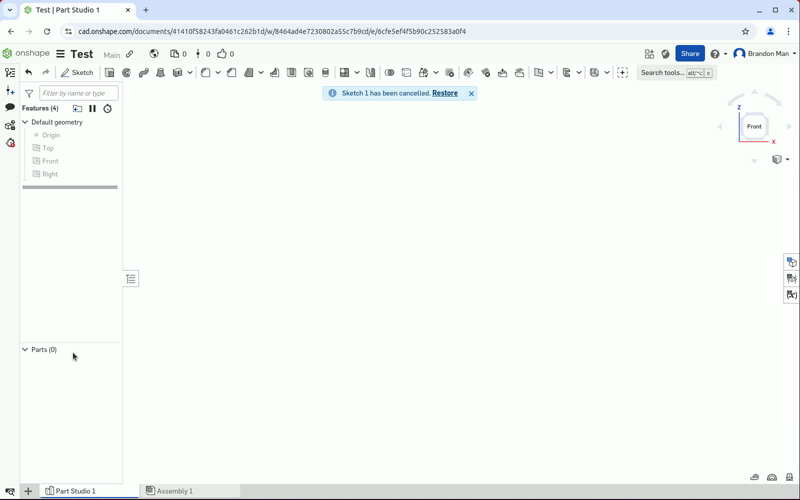
key(shift+y)
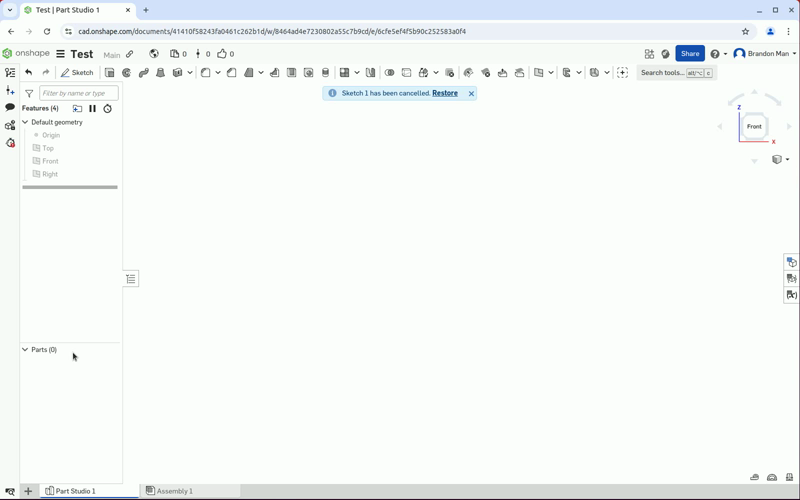
key(shift+s)
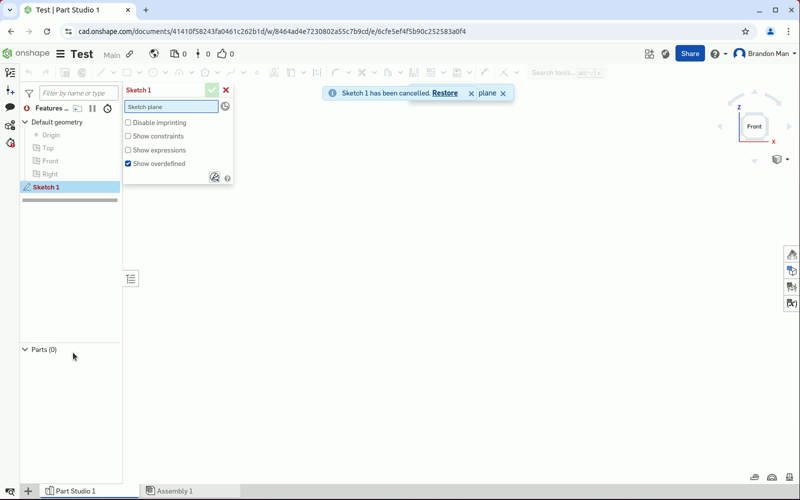
mouse_move(73, 163)
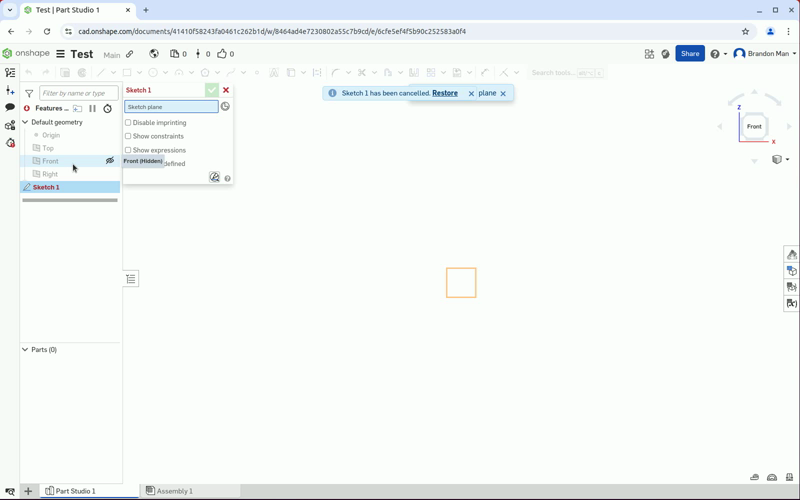
click(73, 163)
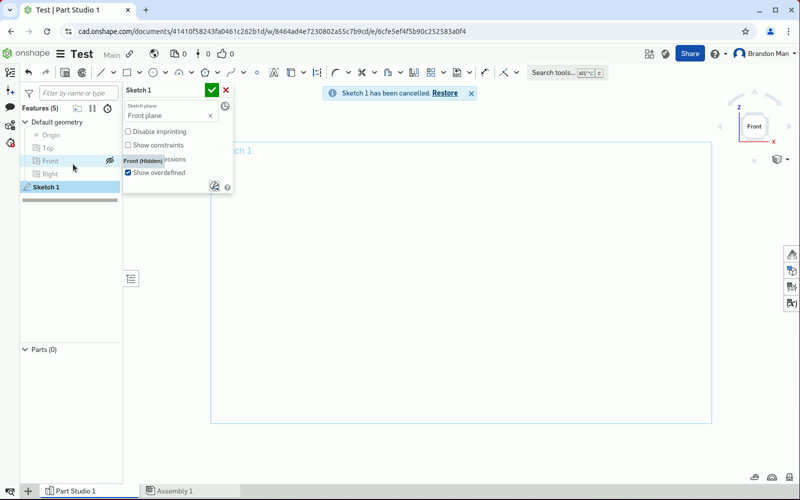
mouse_move(73, 352)
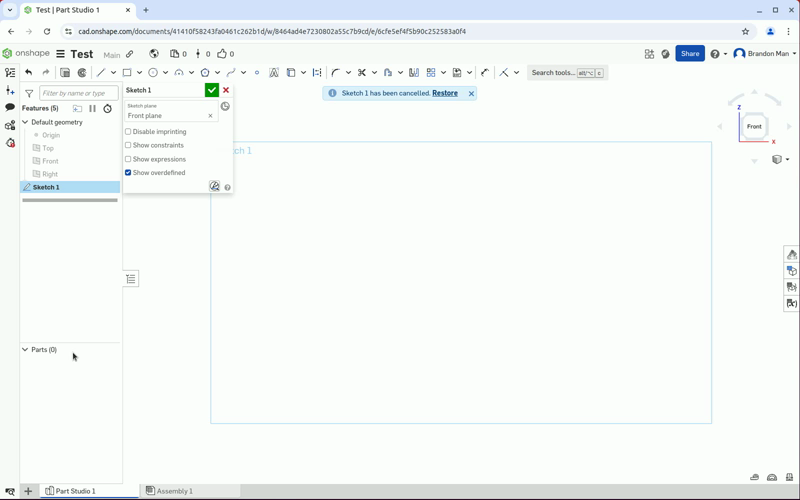
key(y)
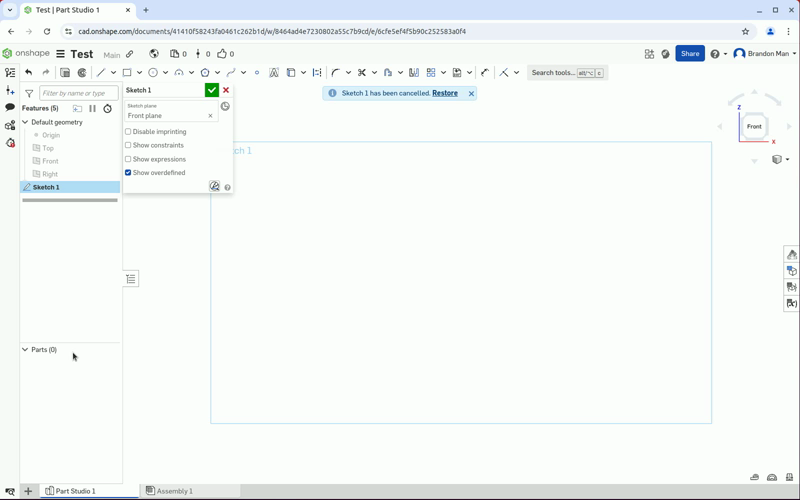
key(l)
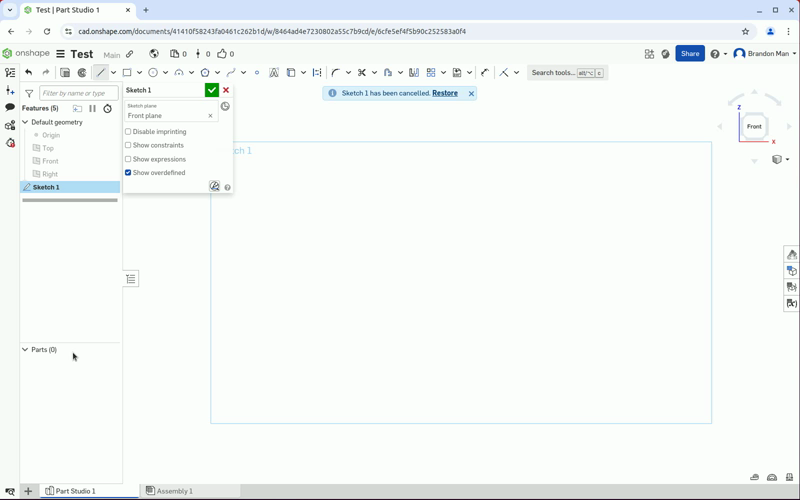
key_down(shift)
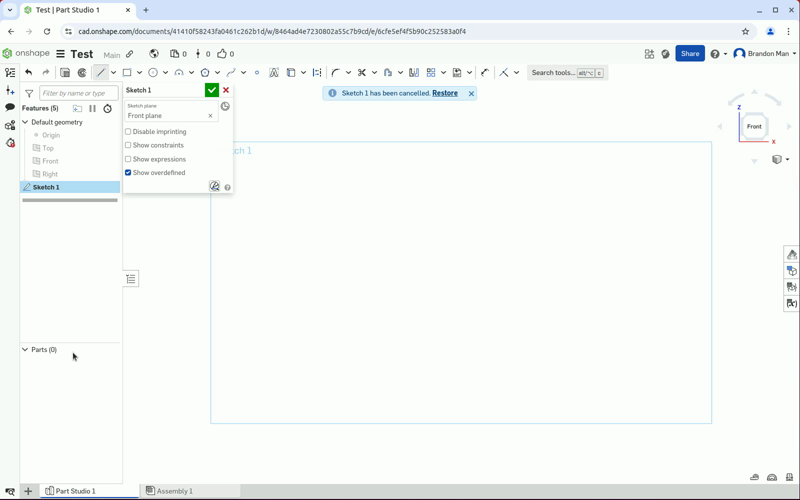
mouse_move(378, 318)
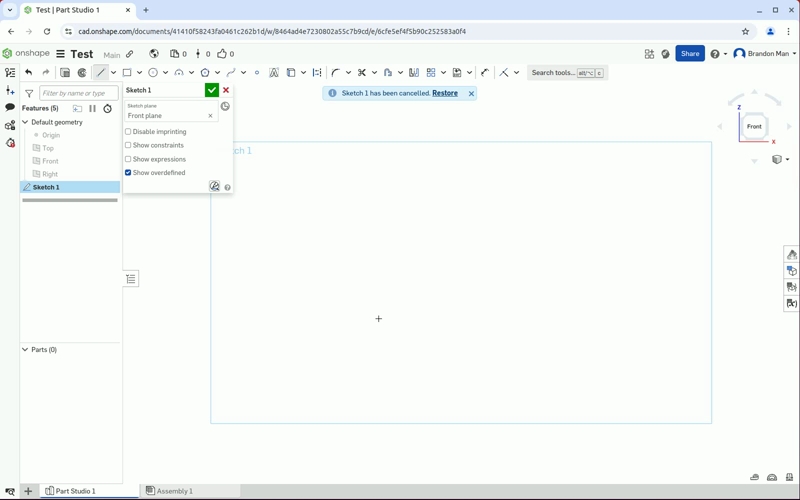
click(378, 318)
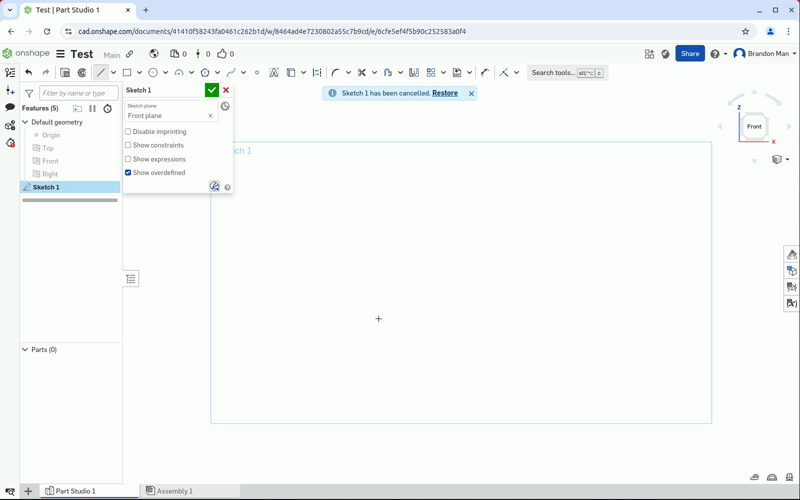
key_up(shift)
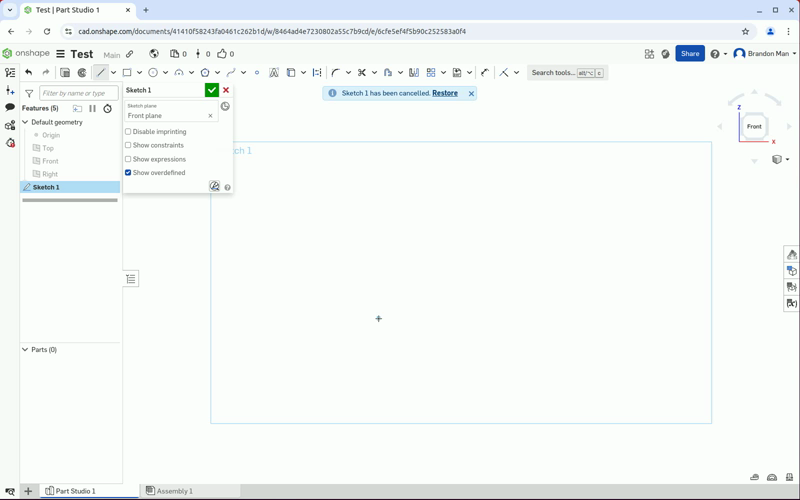
key_down(shift)
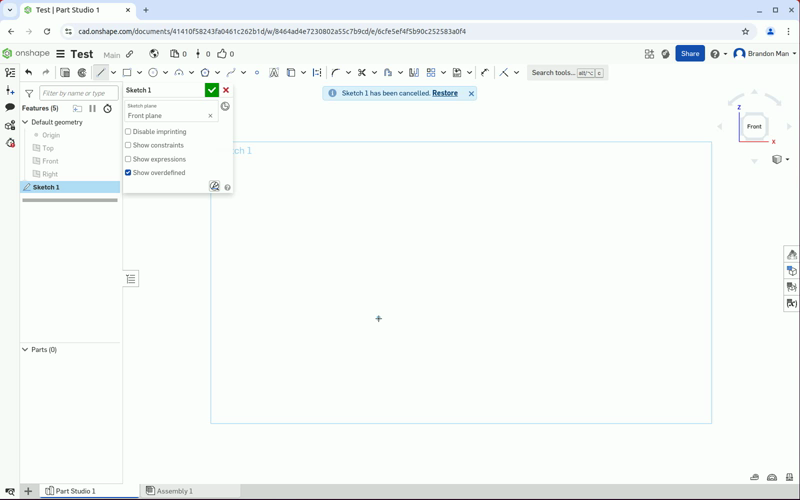
mouse_move(572, 318)
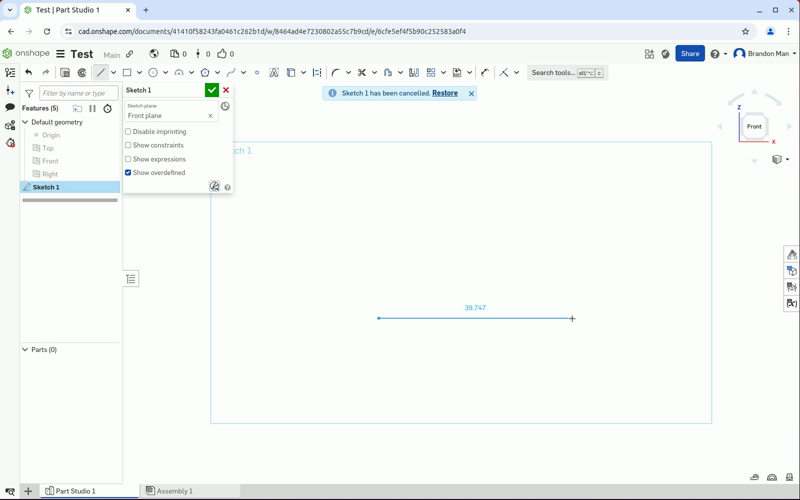
click(572, 318)
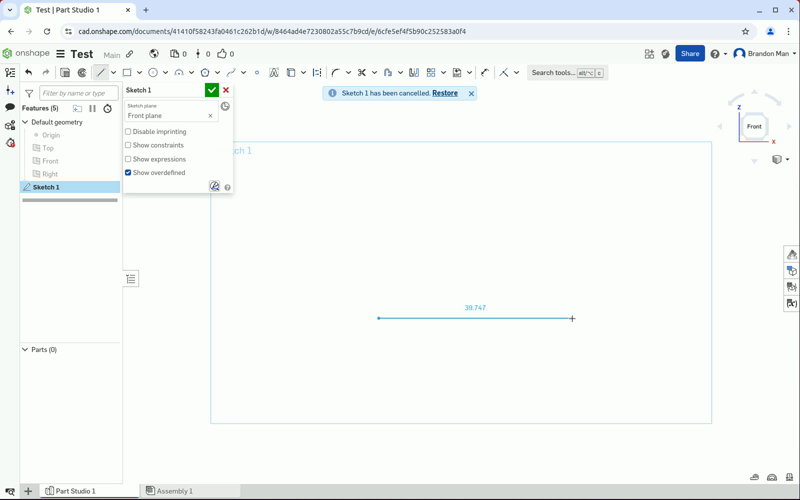
key_up(shift)
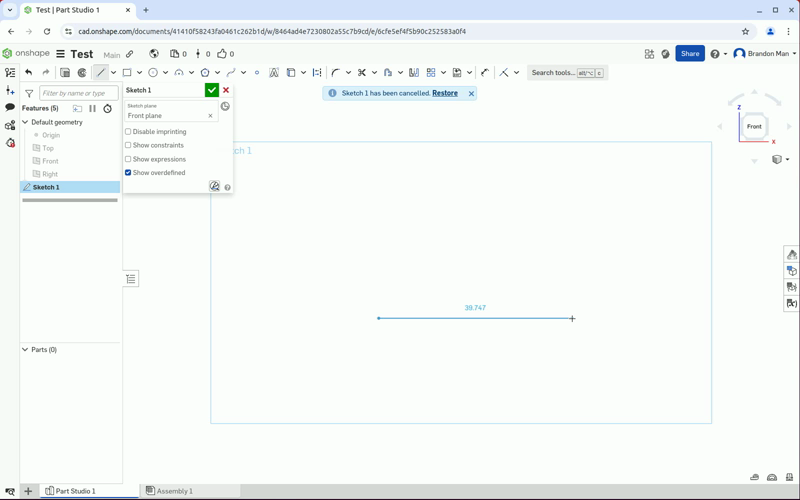
key_down(shift)
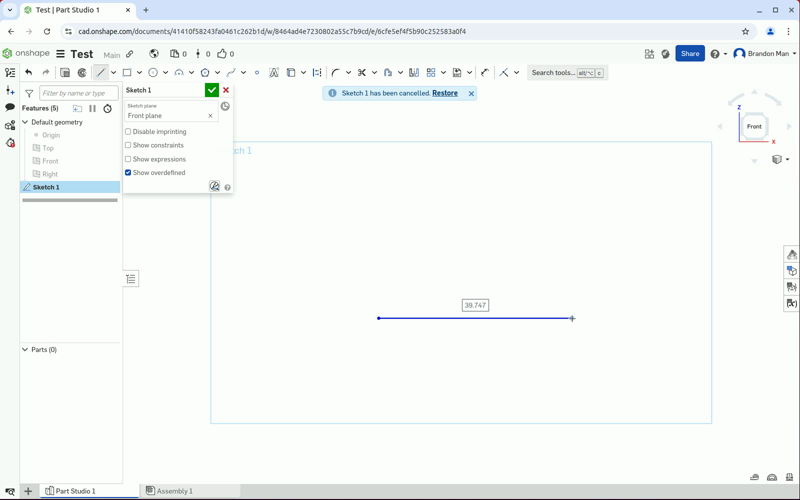
mouse_move(589, 318)
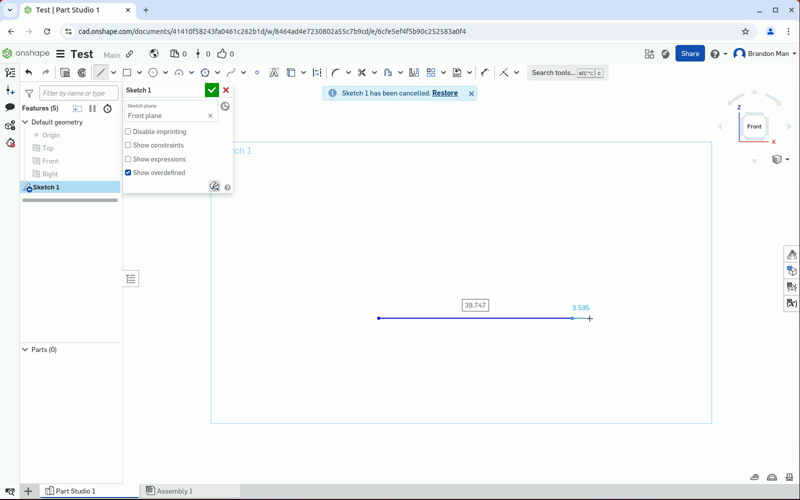
mouse_move(572, 297)
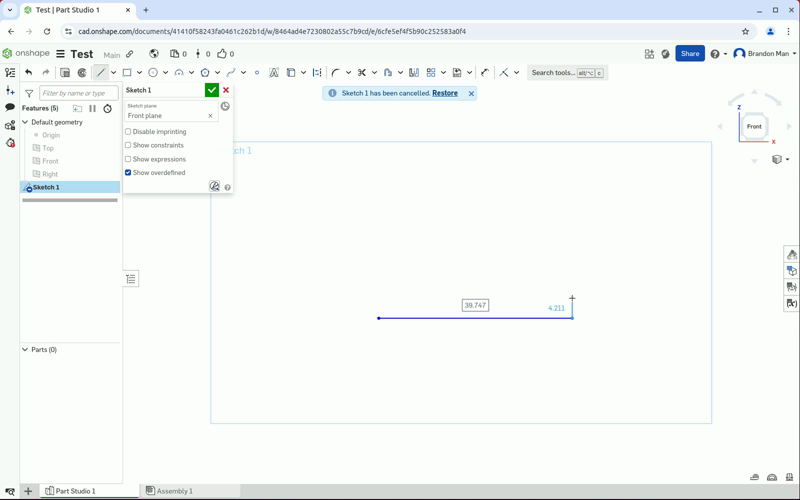
click(572, 297)
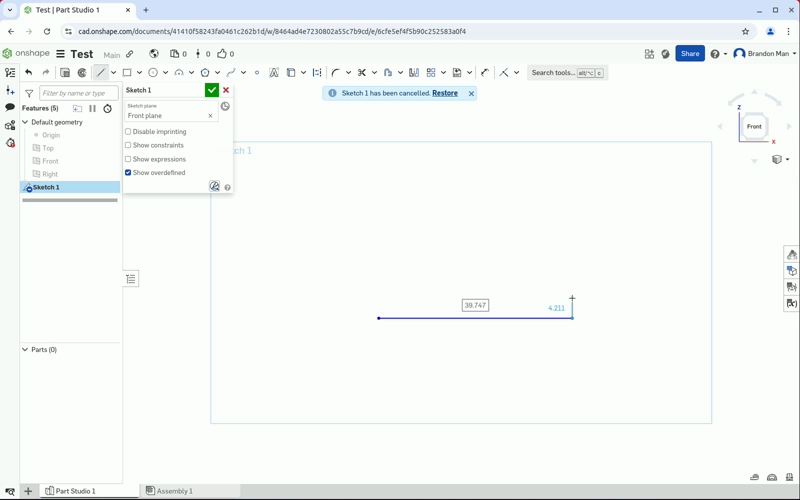
key_up(shift)
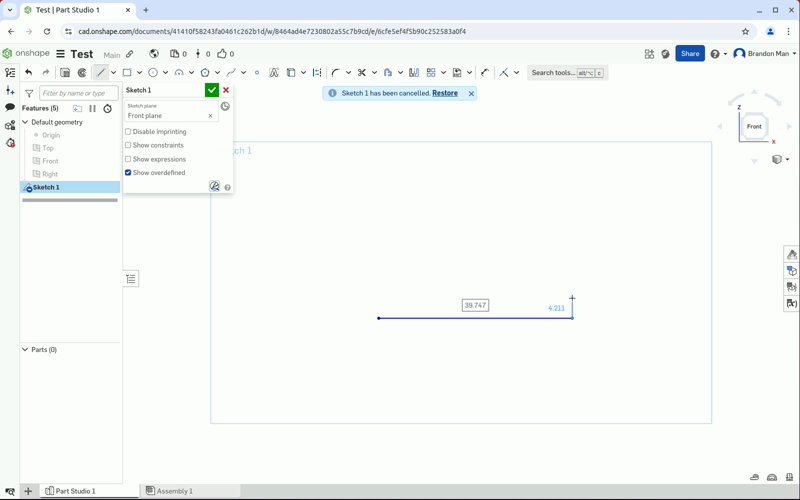
key_down(shift)
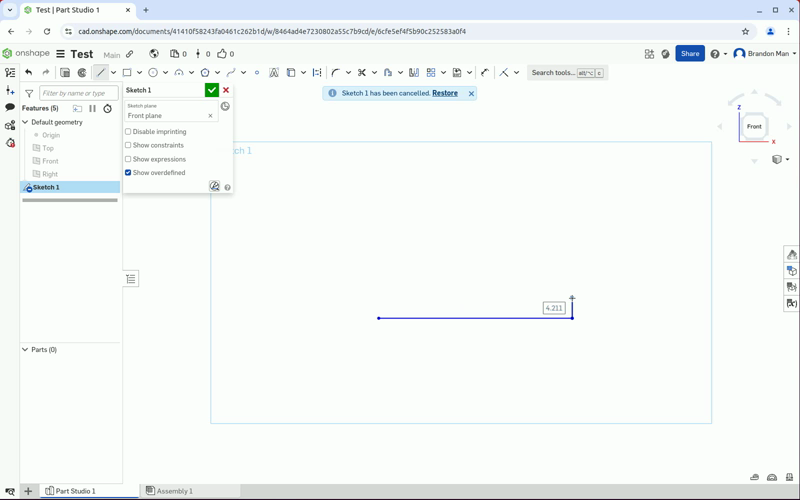
mouse_move(476, 297)
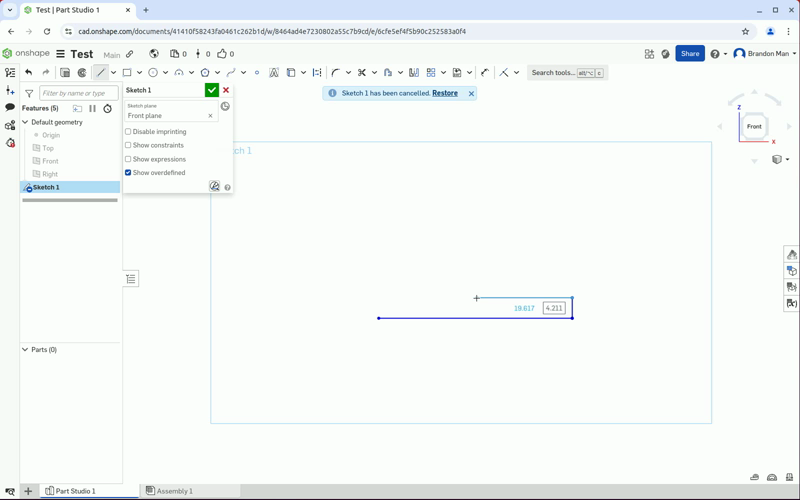
click(476, 297)
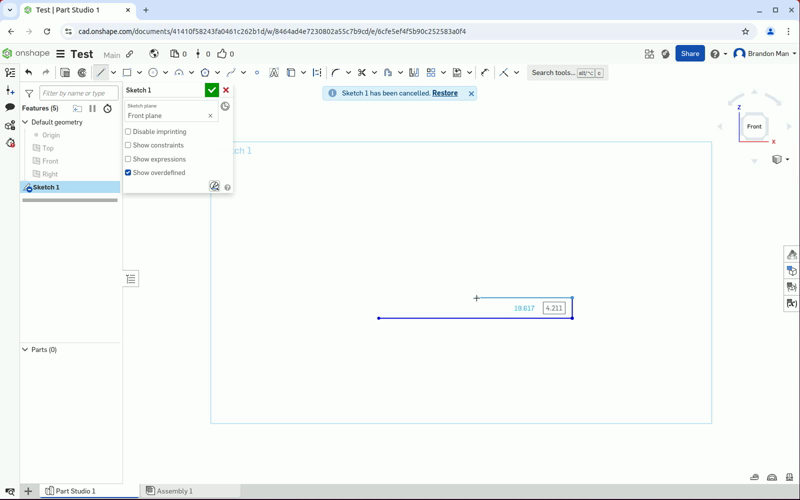
key_up(shift)
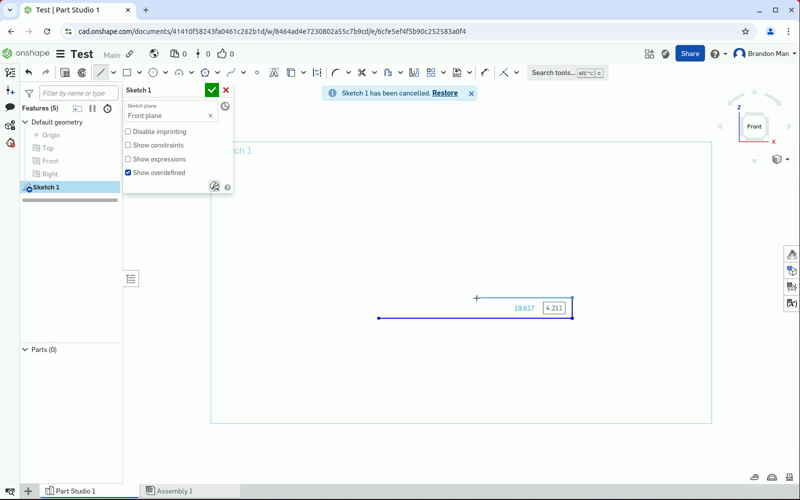
key_down(shift)
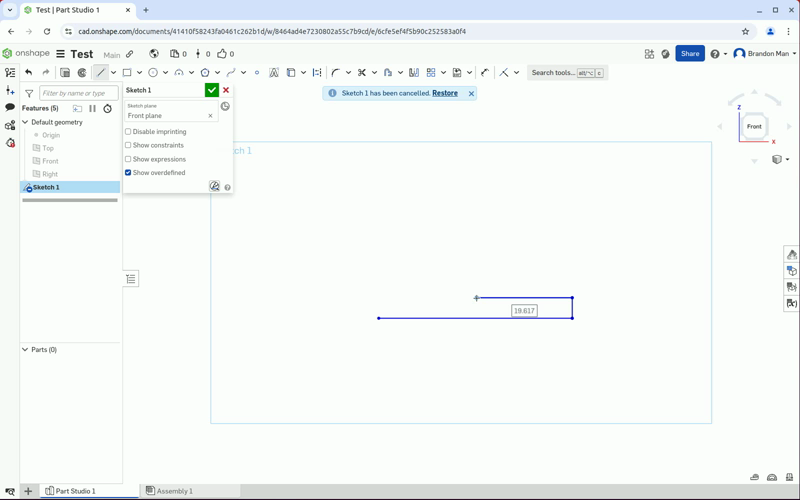
mouse_move(506, 297)
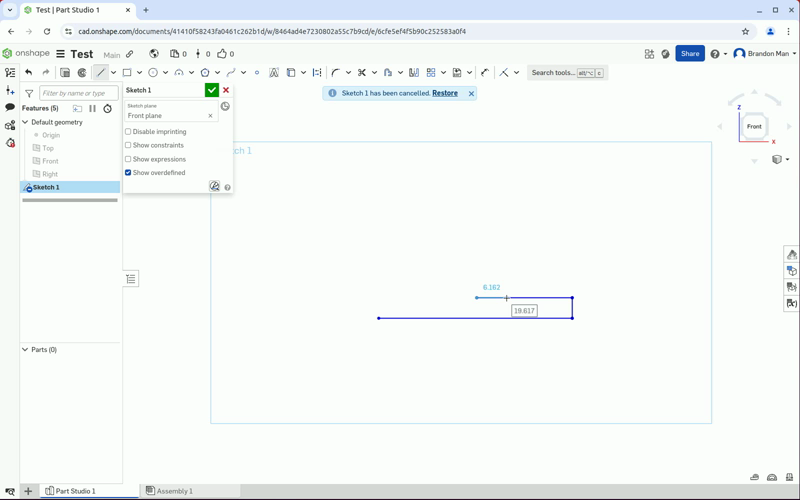
mouse_move(476, 261)
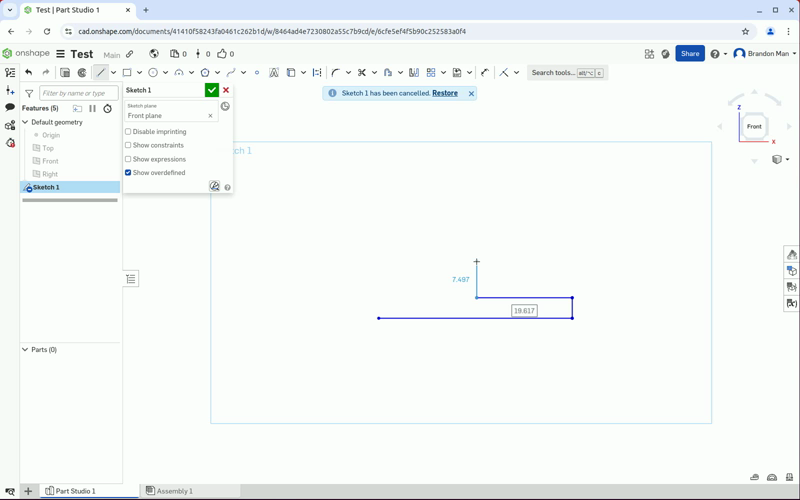
click(476, 261)
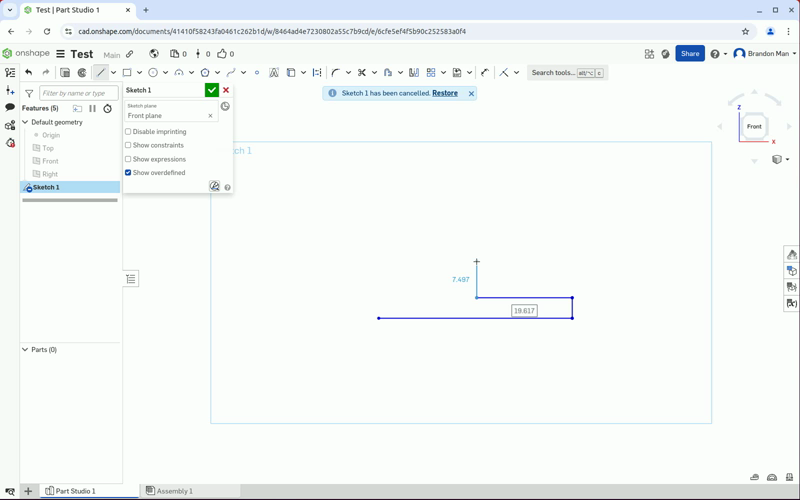
key_up(shift)
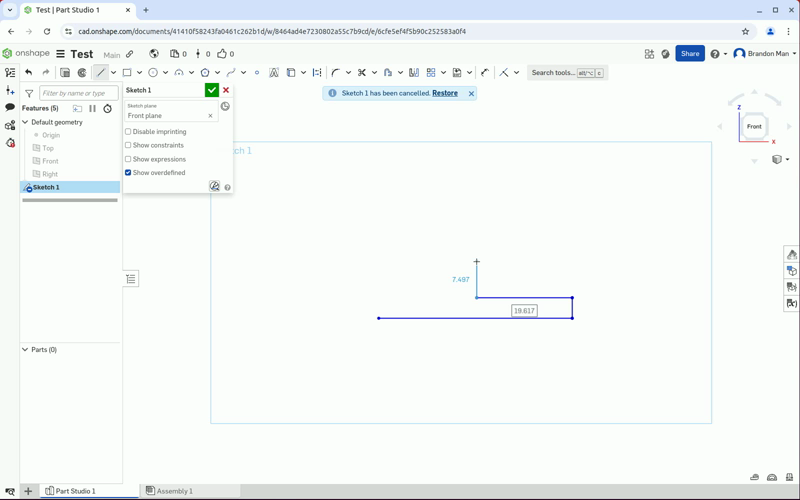
key_down(shift)
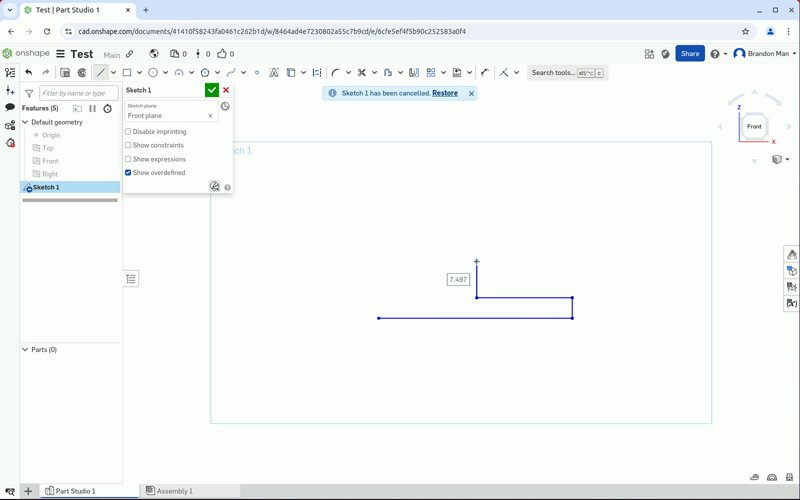
mouse_move(378, 261)
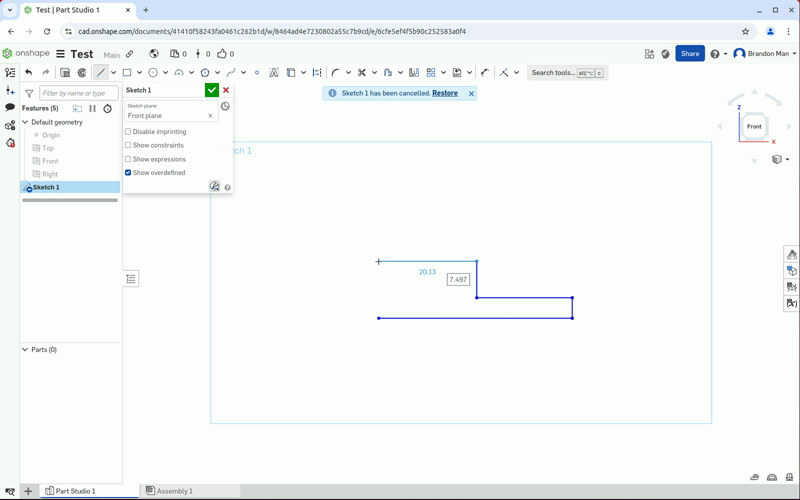
click(378, 261)
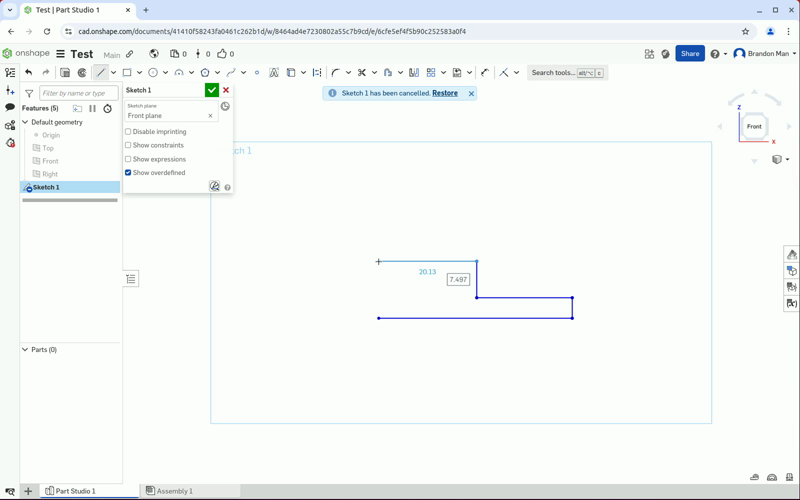
key_up(shift)
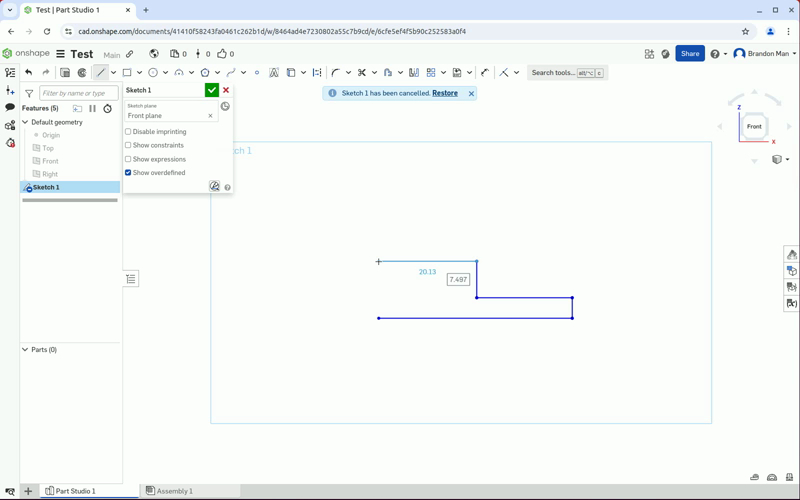
mouse_move(408, 261)
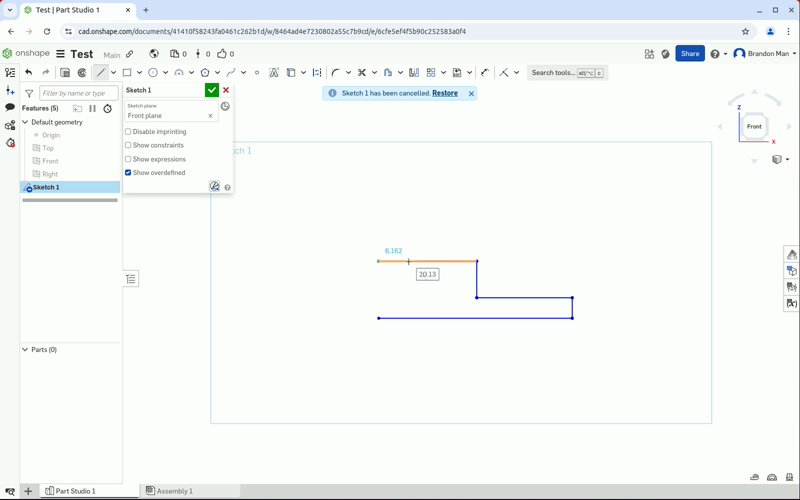
key_down(shift)
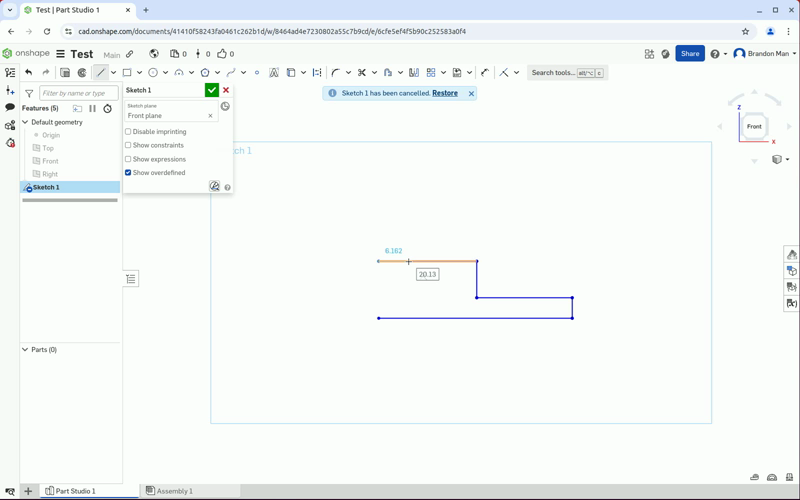
mouse_move(378, 318)
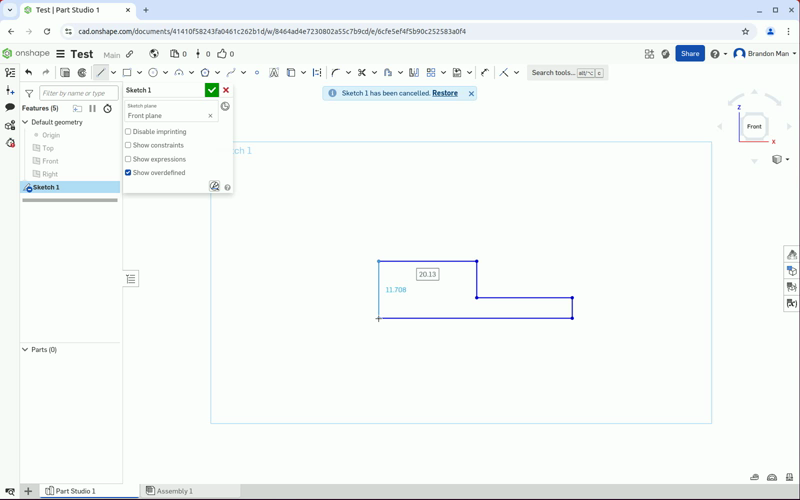
key_up(shift)
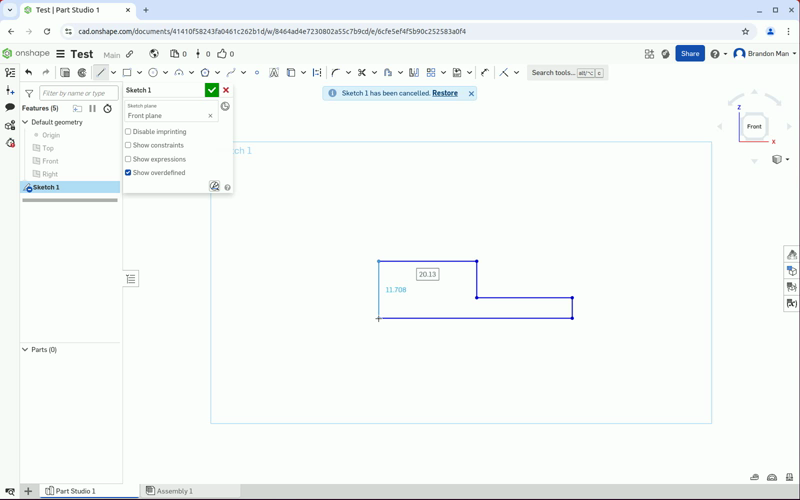
click(378, 318)
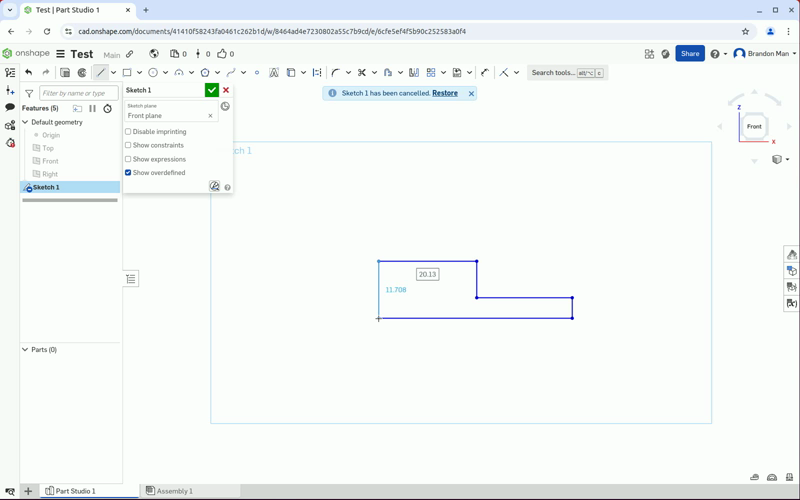
key(esc)
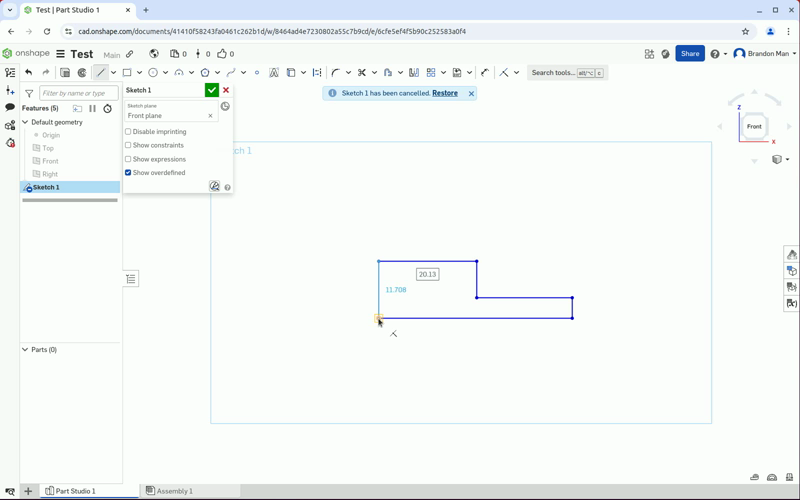
mouse_move(505, 308)
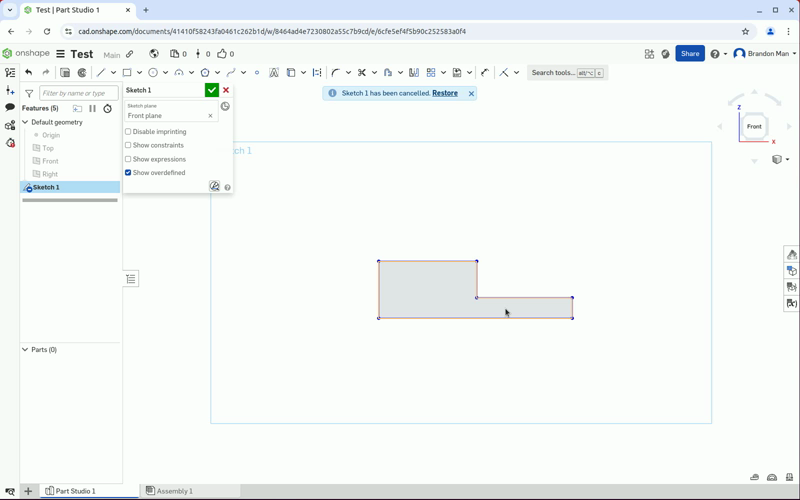
click(505, 308)
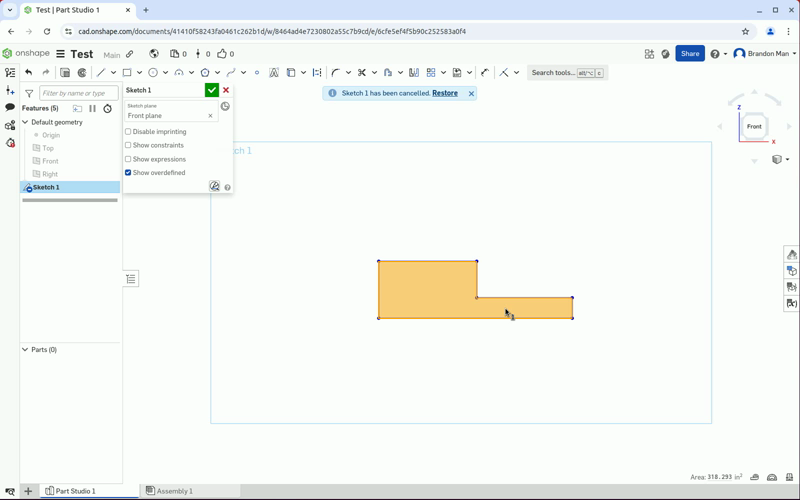
mouse_move(73, 352)
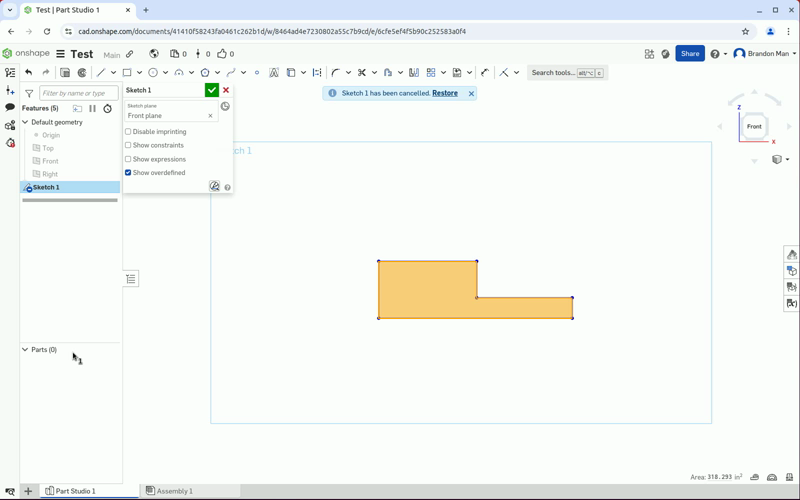
key(shift+y)
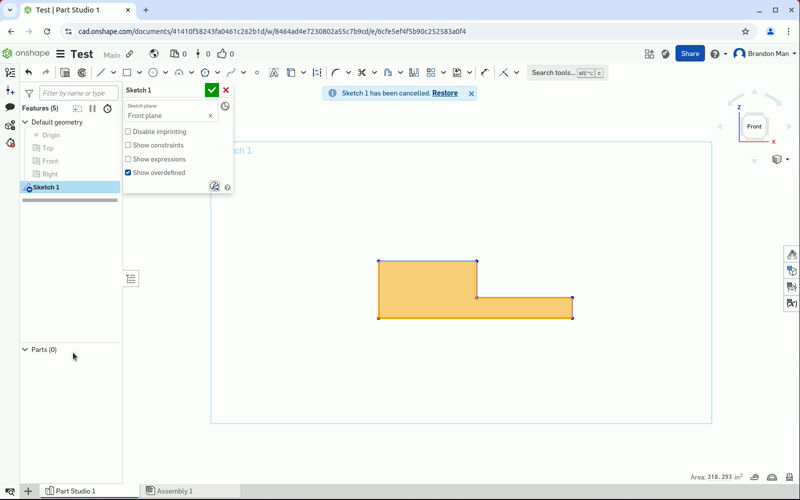
key(shift+e)
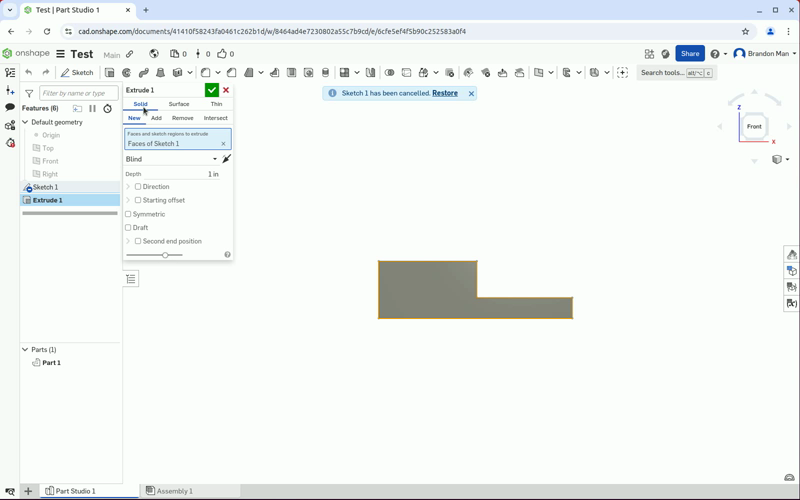
mouse_move(143, 106)
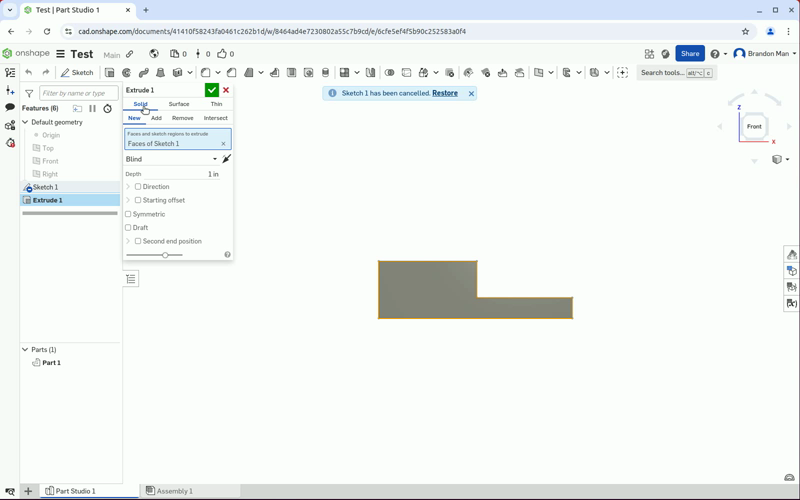
click(143, 106)
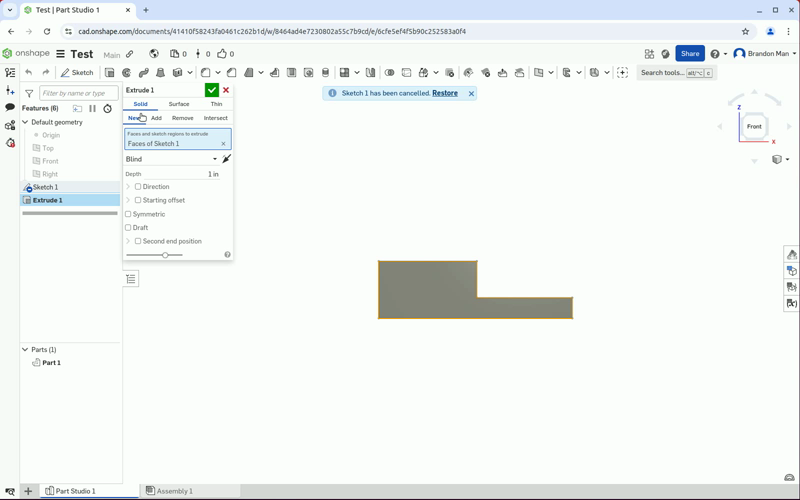
mouse_move(137, 120)
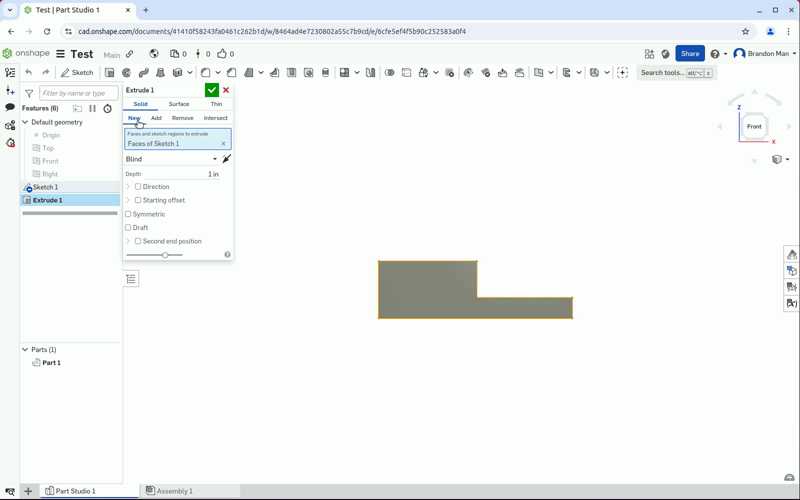
click(137, 120)
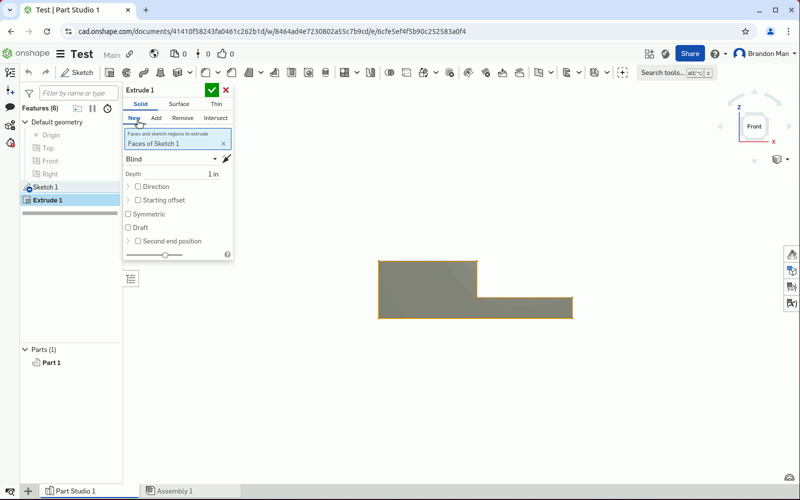
key(tab, 4)
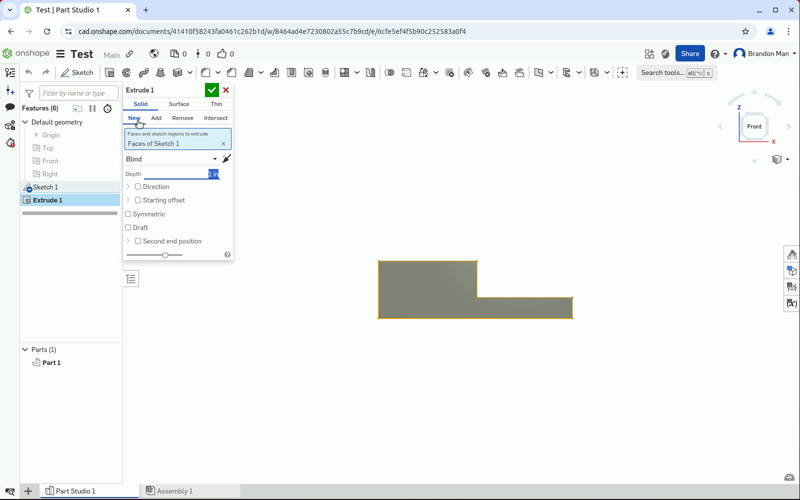
text(12.036)
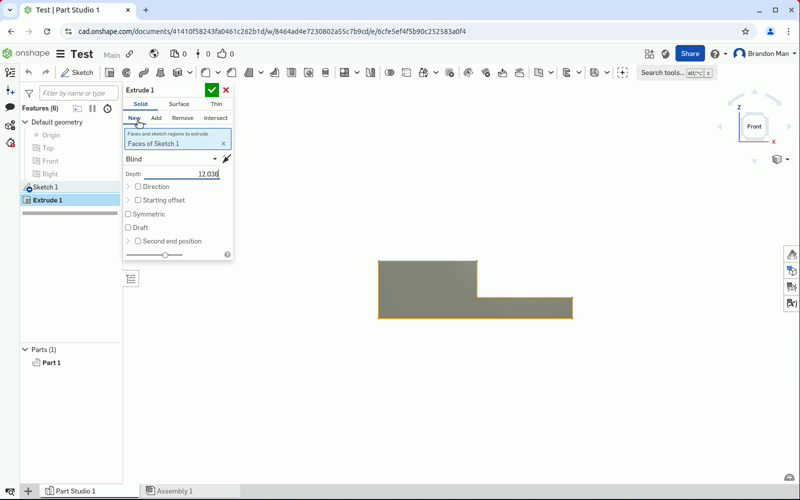
key(enter)
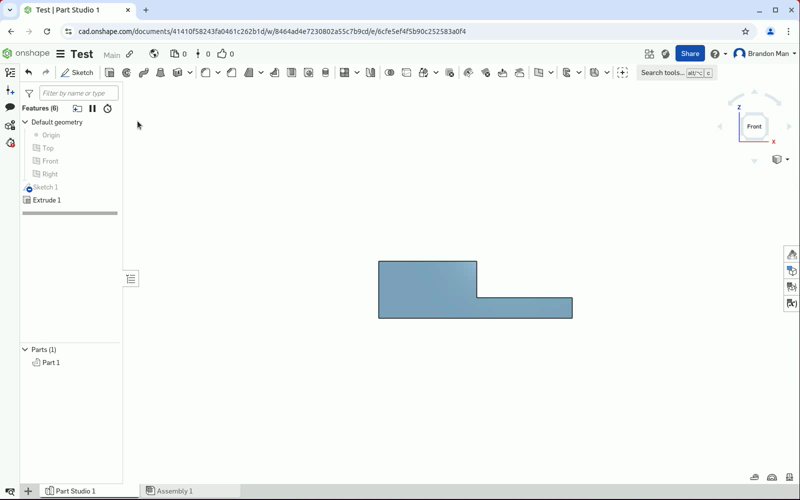
key(shift+h)
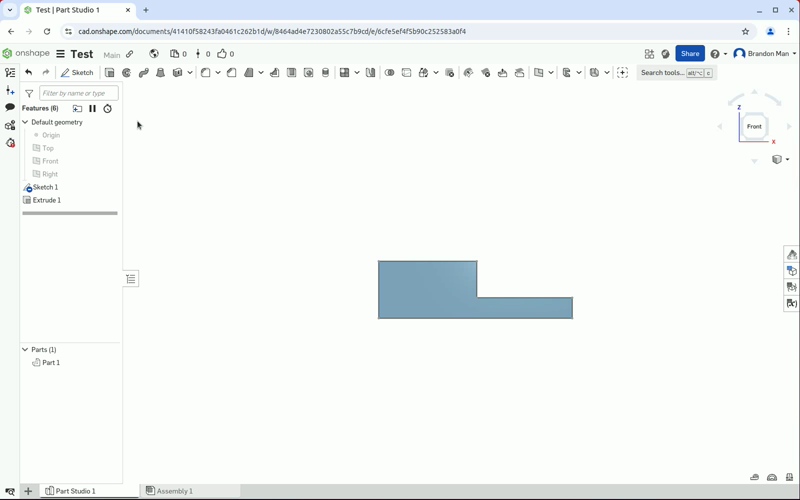
key(shift+h)
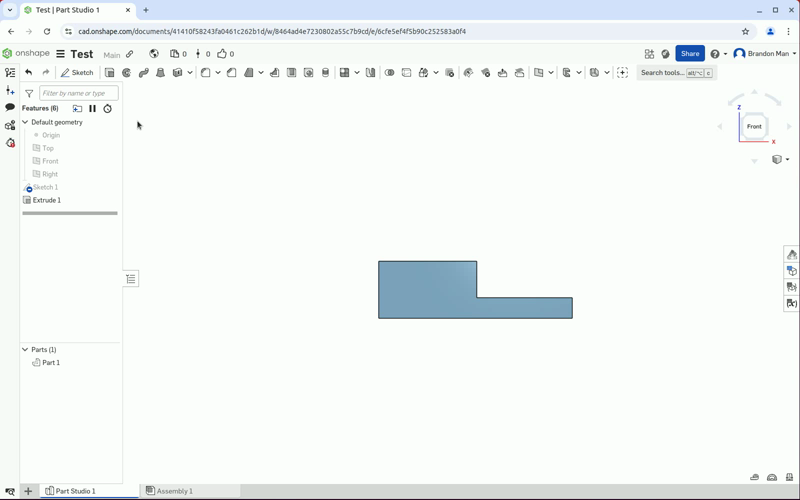
mouse_move(73, 189)
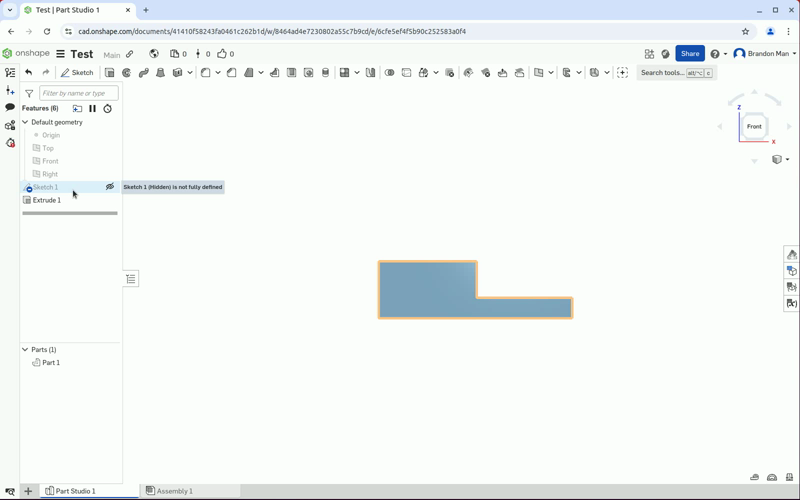
click(73, 189)
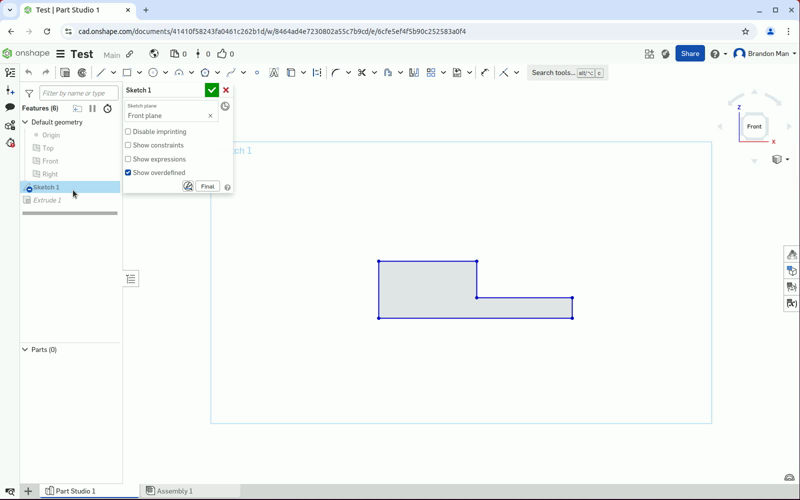
mouse_move(229, 92)
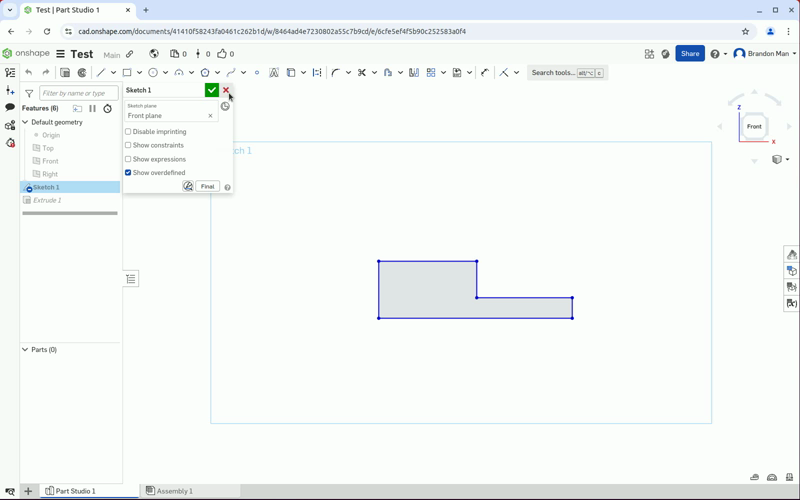
click(229, 92)
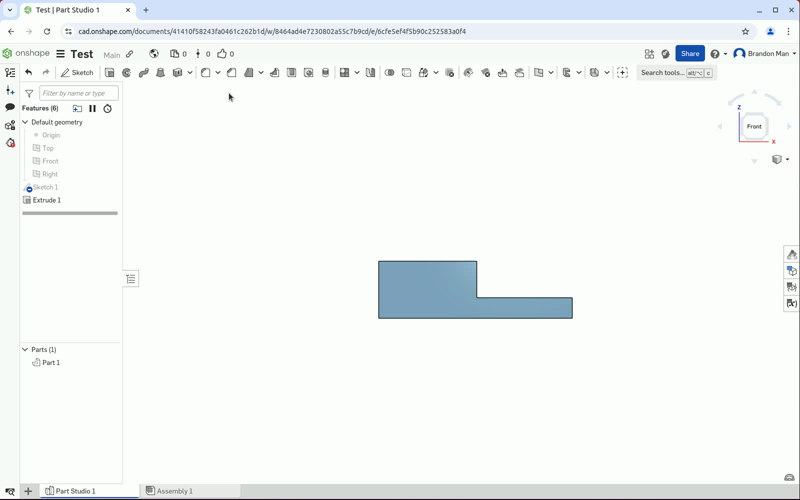
mouse_move(73, 352)
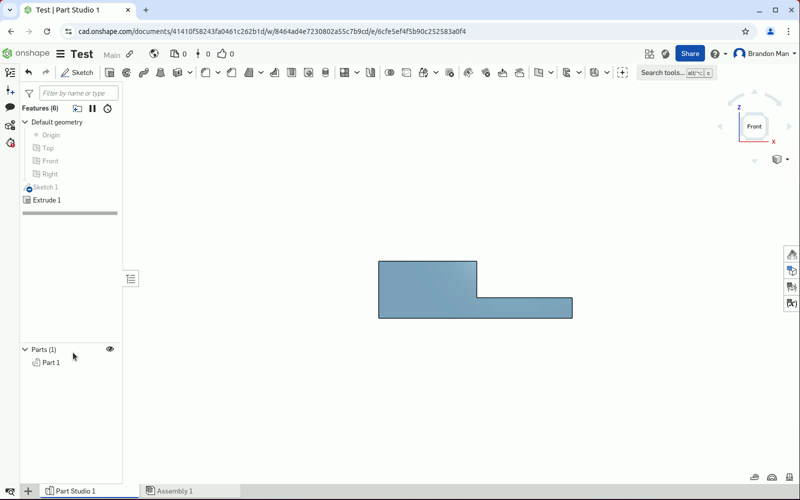
key(y)
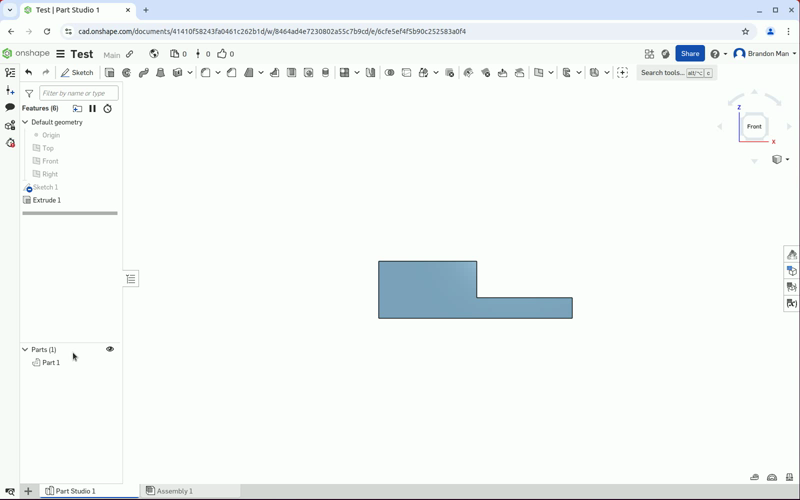
key(shift+p)
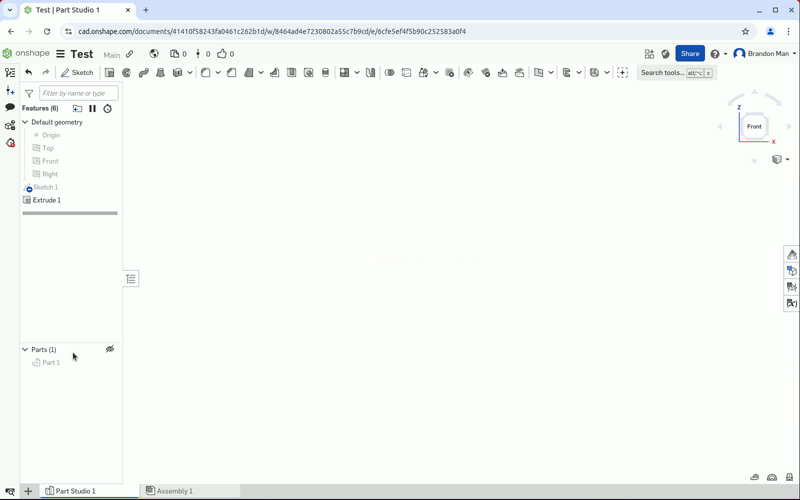
key(space)
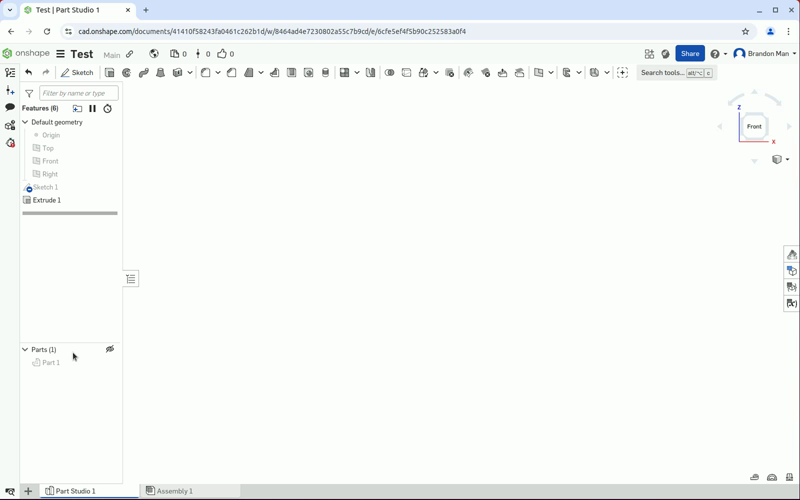
key_down(shift)
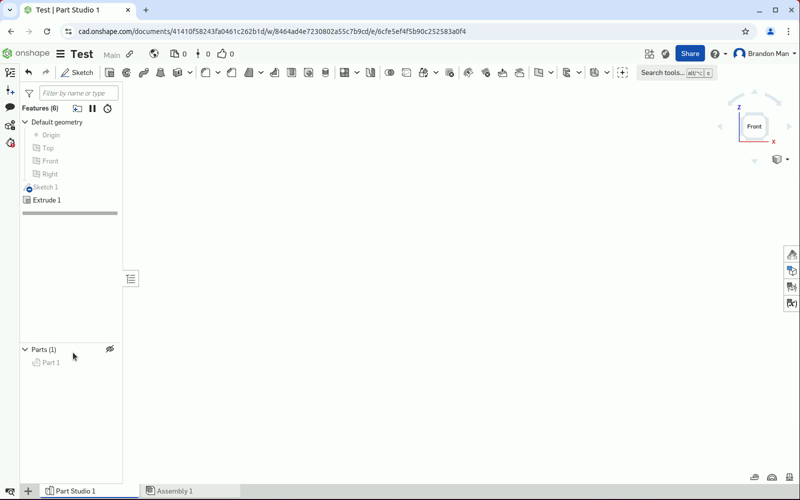
key(left)
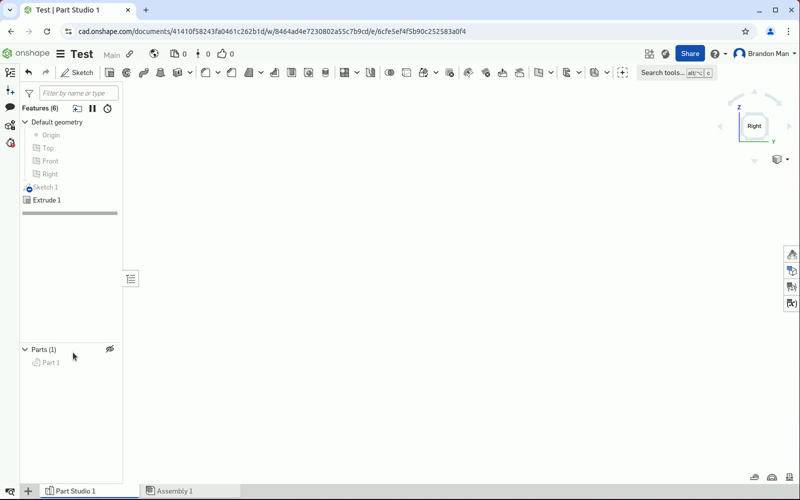
key_up(shift)
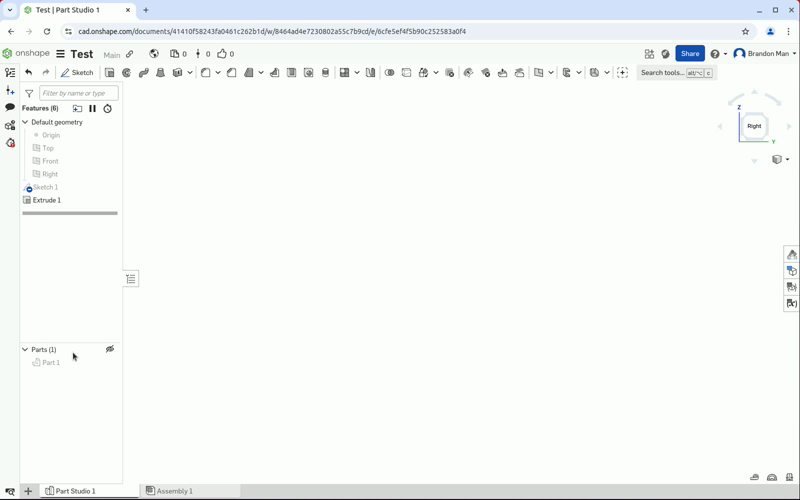
mouse_move(73, 352)
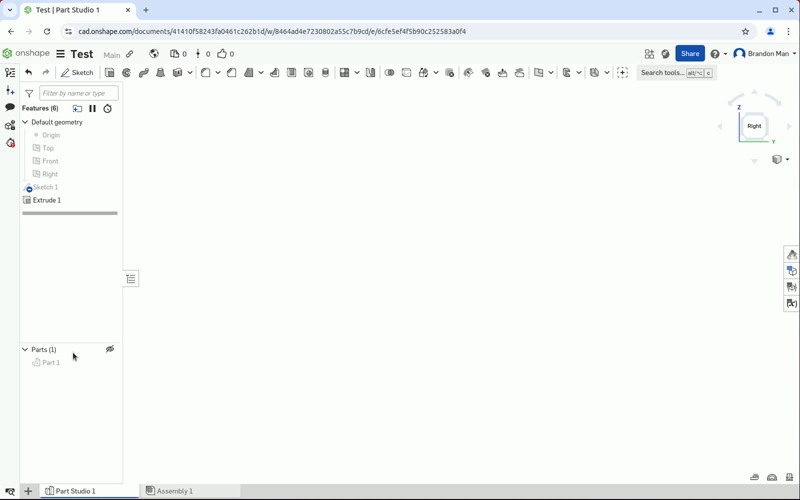
key(shift+y)
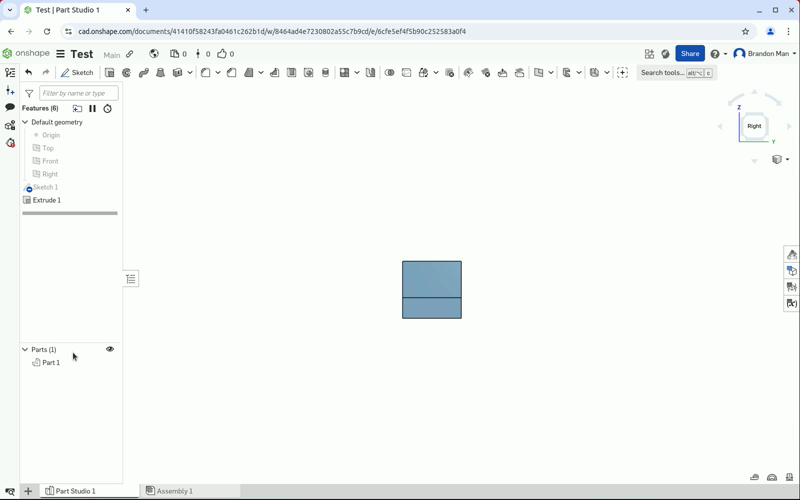
mouse_move(541, 75)
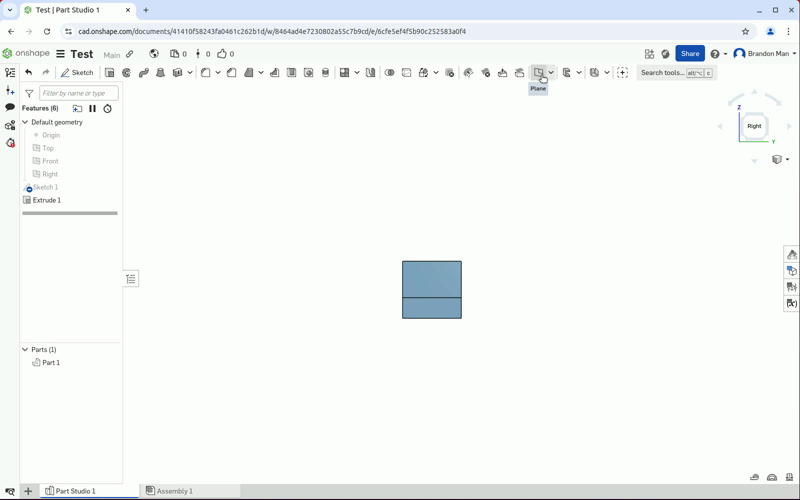
click(541, 75)
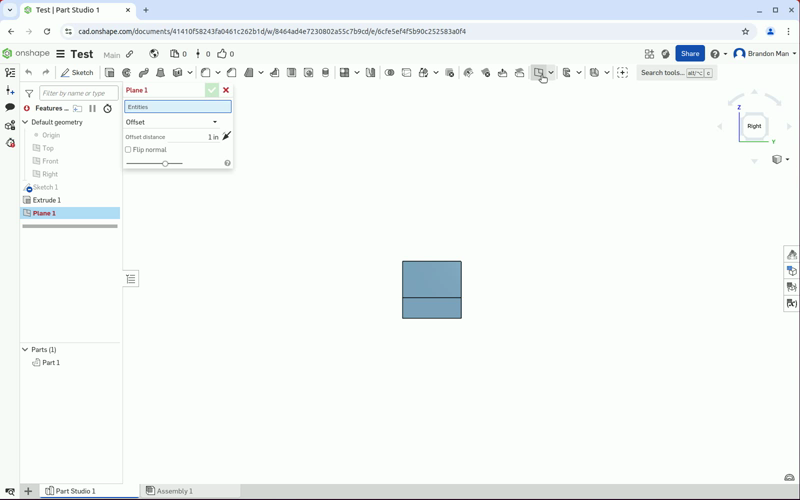
mouse_move(73, 176)
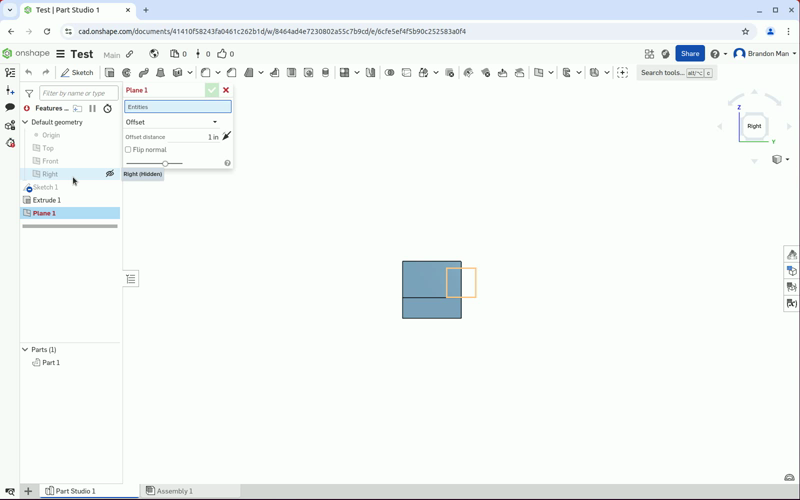
click(73, 176)
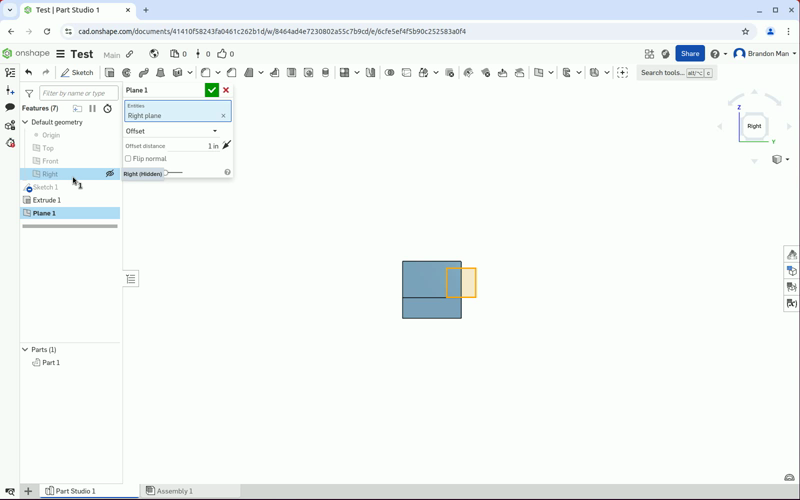
key(tab, 2)
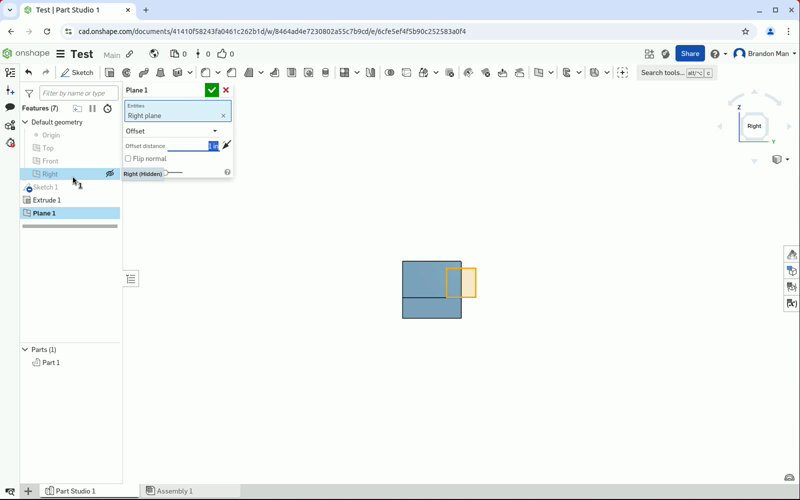
text(23.108)
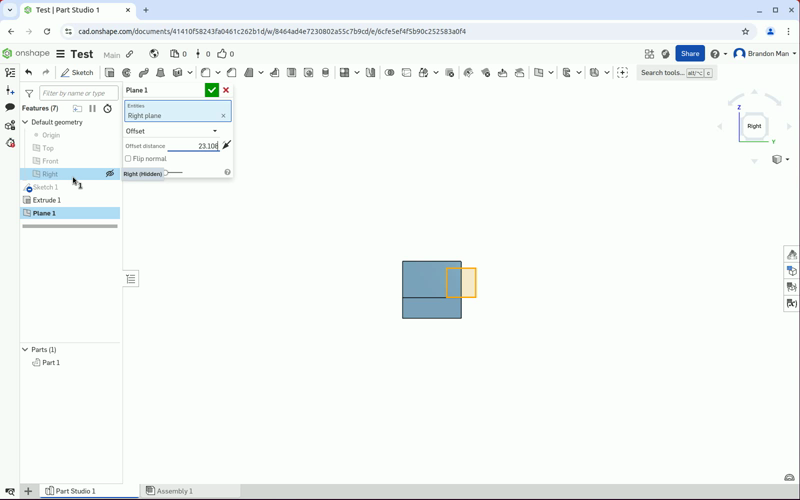
key(enter, 2)
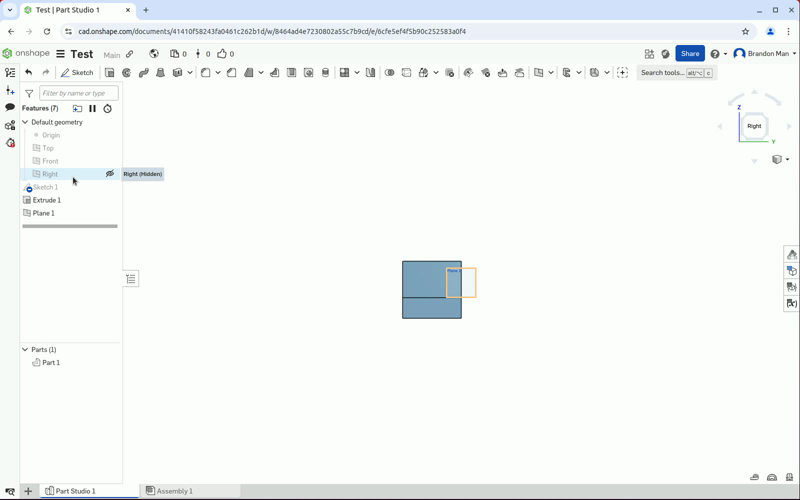
key(shift+s)
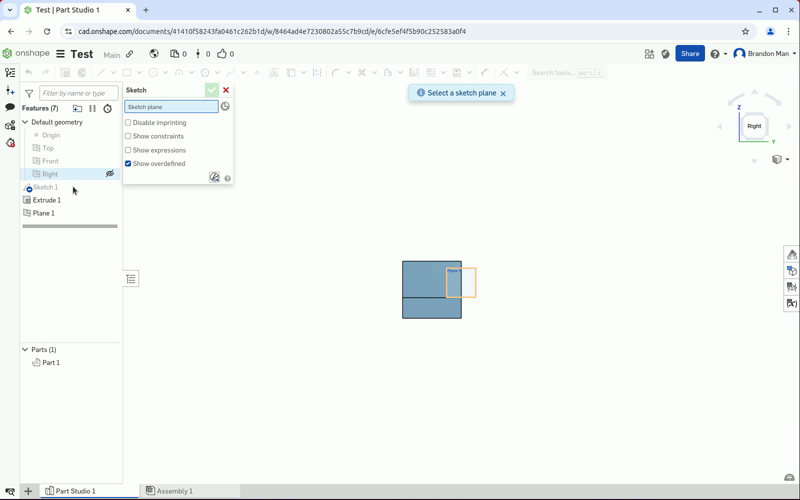
mouse_move(73, 215)
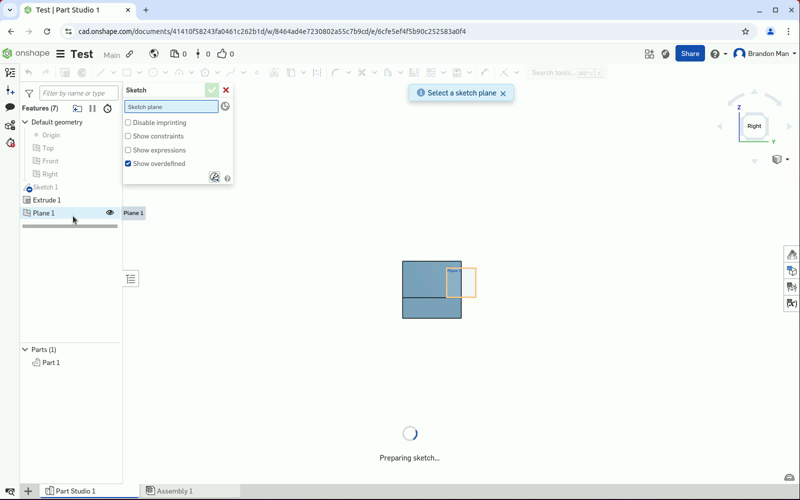
click(73, 215)
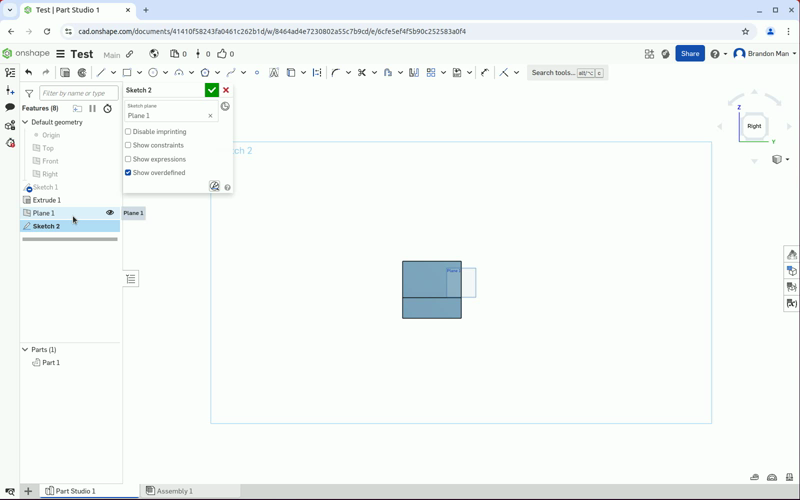
mouse_move(73, 352)
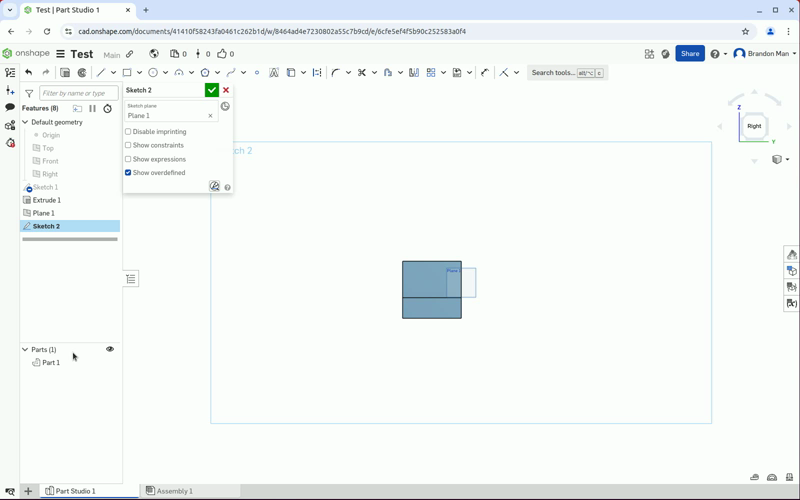
key(y)
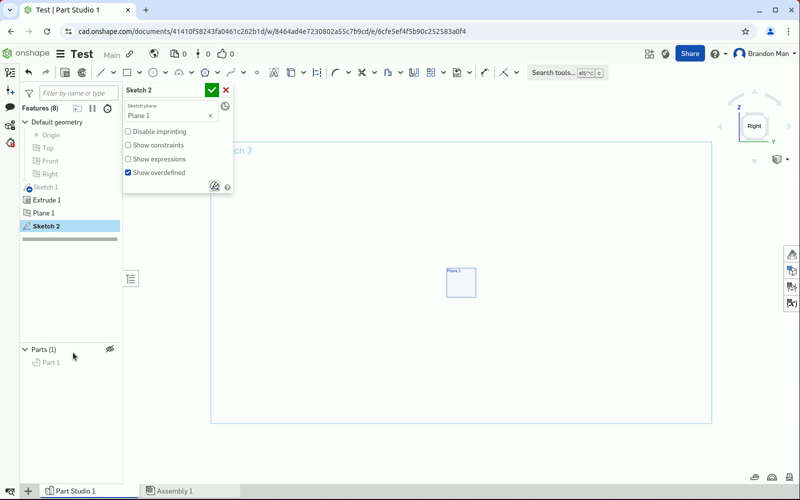
key(l)
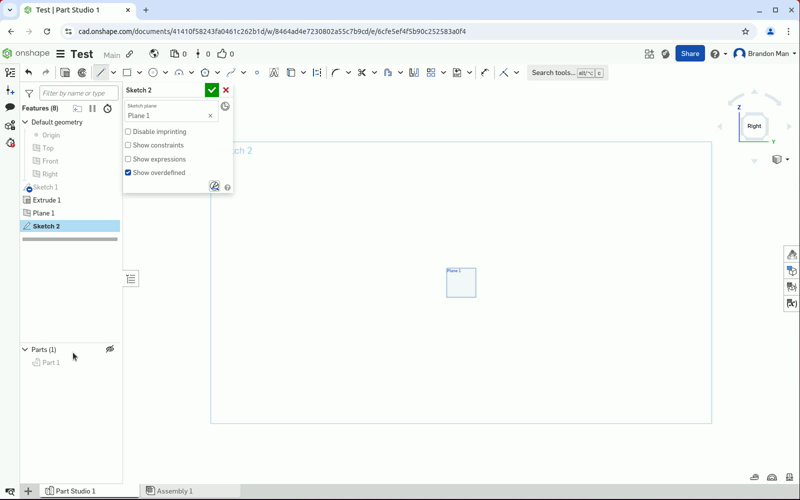
key_down(shift)
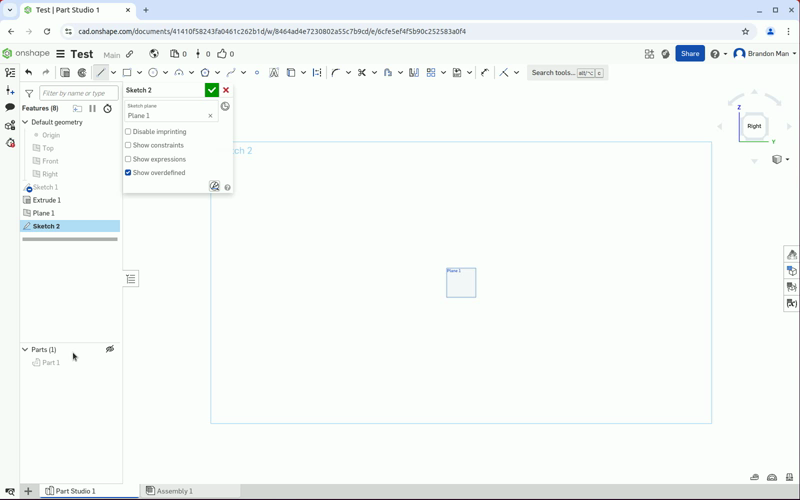
mouse_move(431, 356)
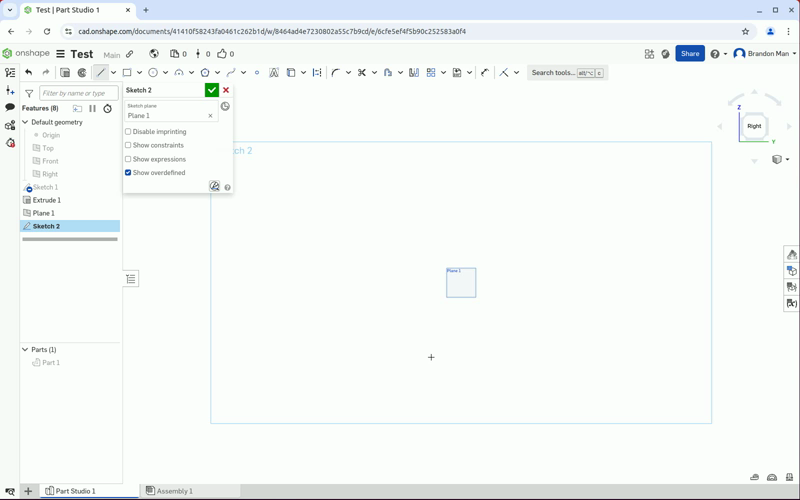
click(431, 356)
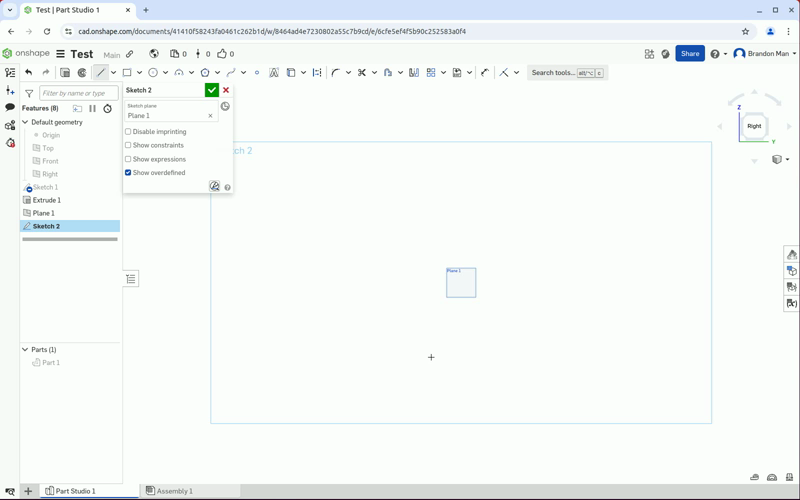
key_up(shift)
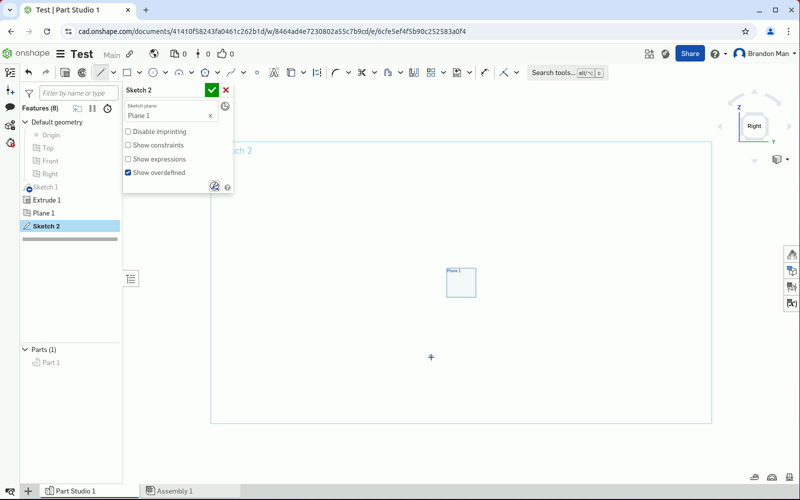
key_down(shift)
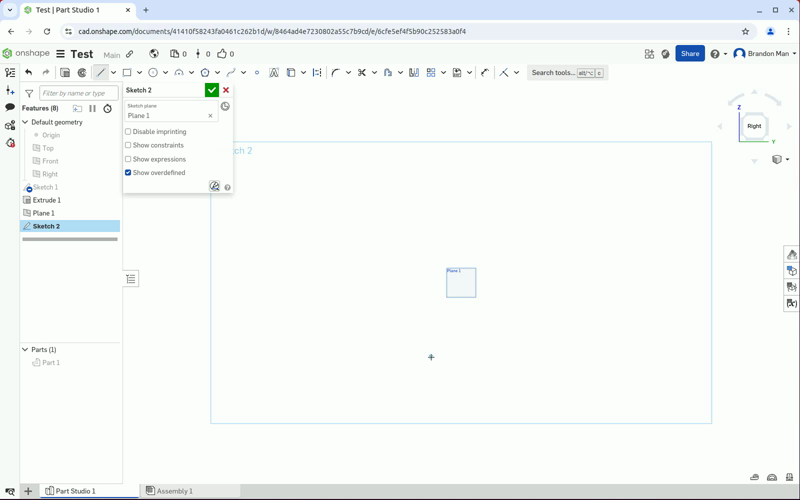
mouse_move(461, 356)
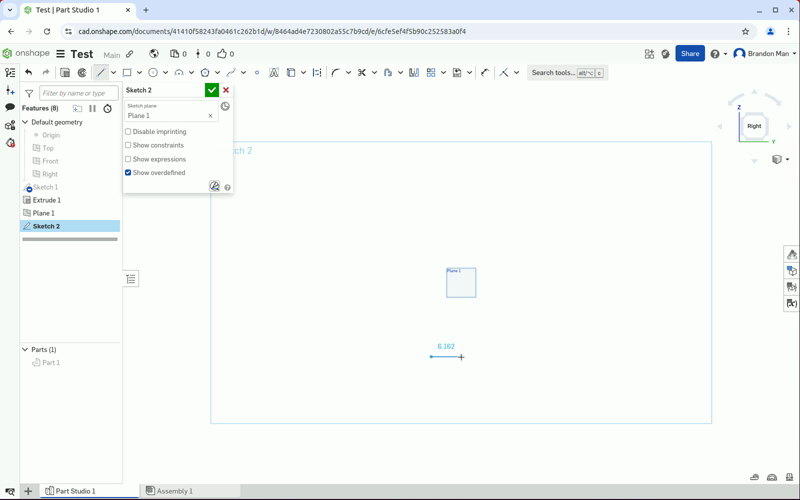
mouse_move(461, 356)
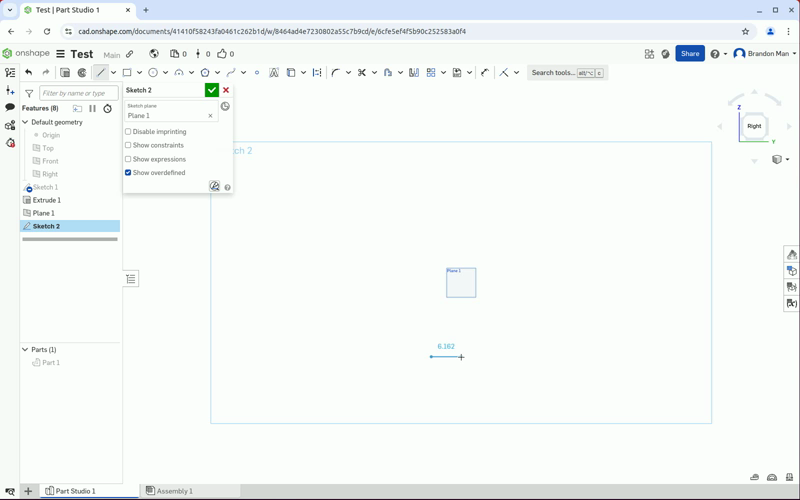
click(461, 356)
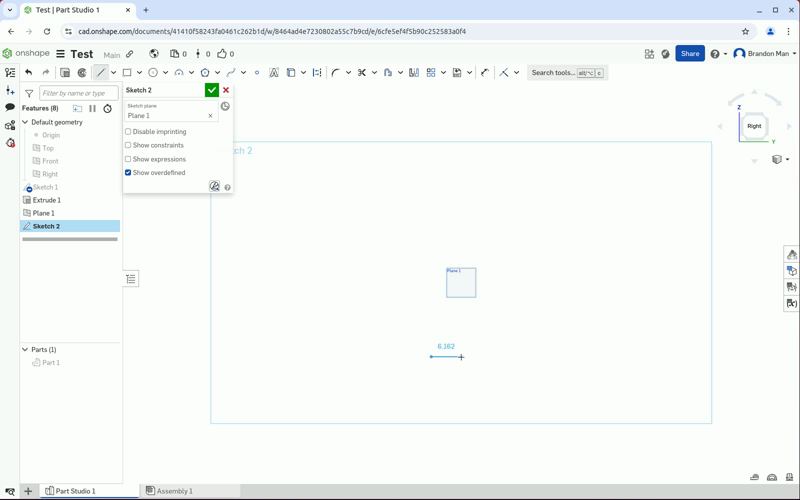
key_up(shift)
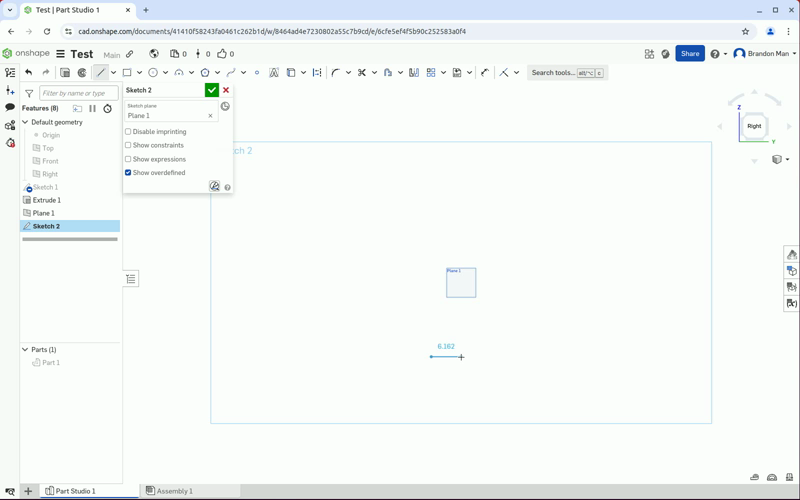
key_down(shift)
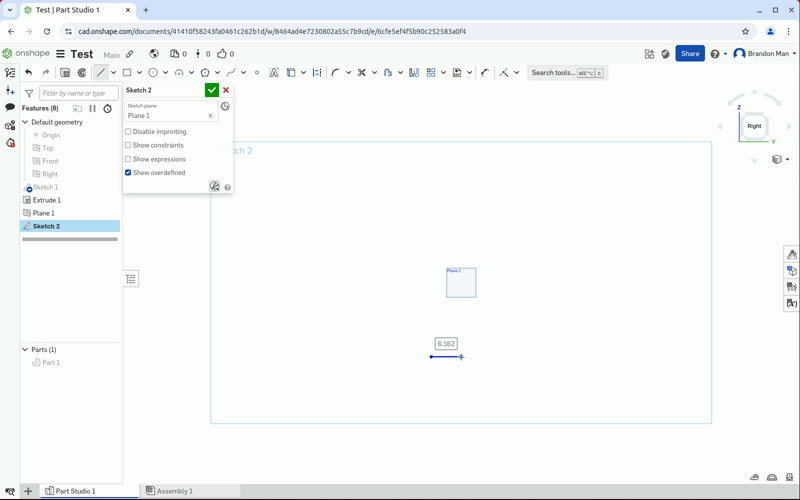
mouse_move(491, 356)
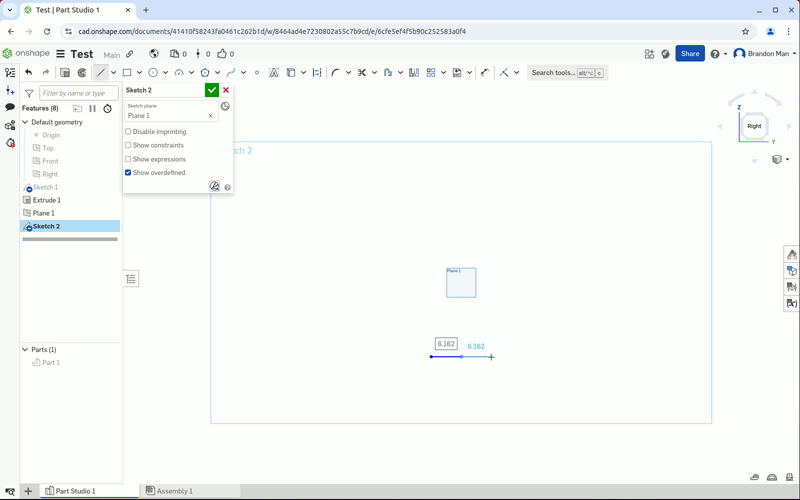
mouse_move(461, 317)
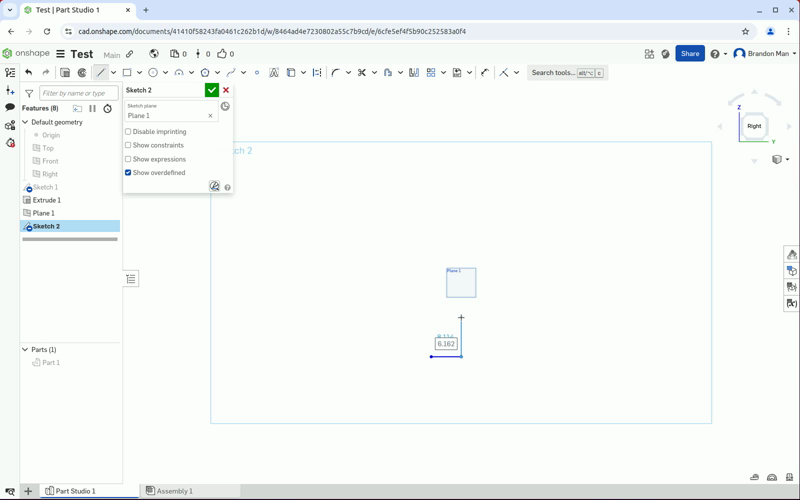
click(461, 317)
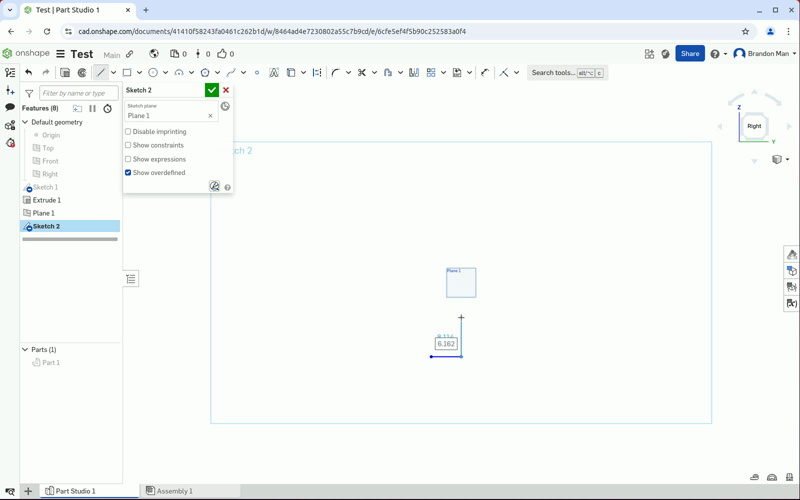
key_up(shift)
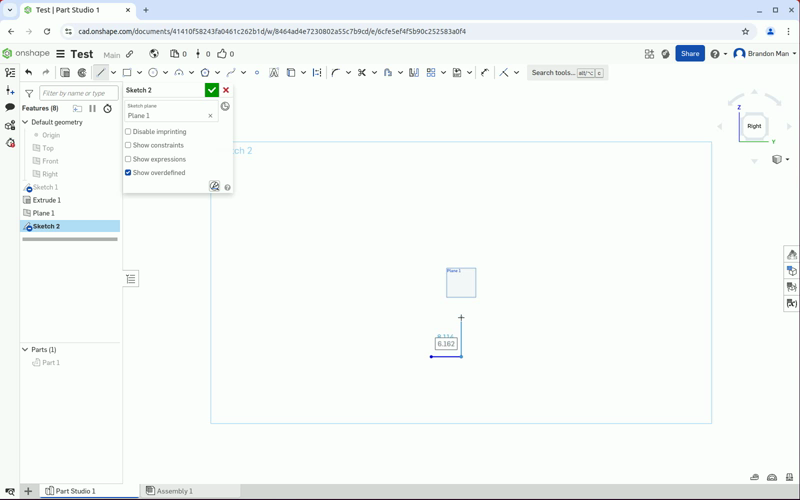
key_down(shift)
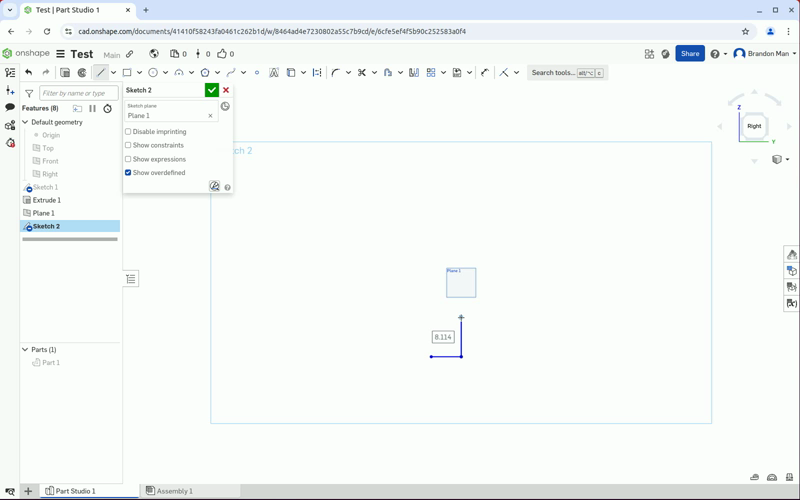
mouse_move(491, 317)
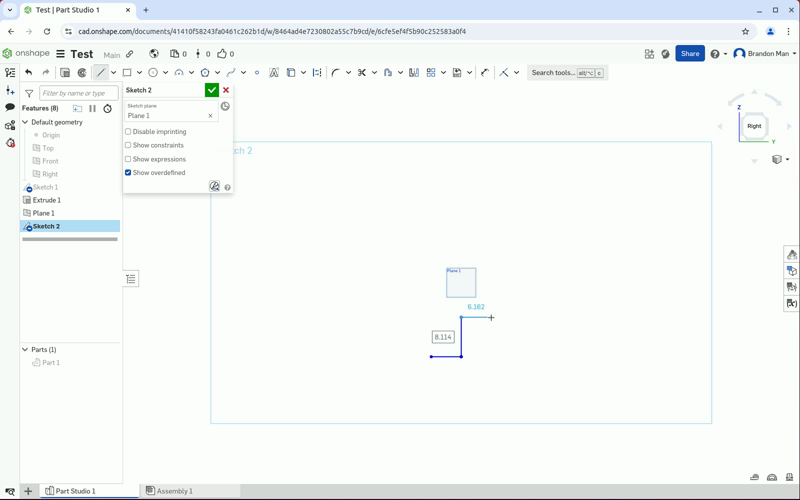
mouse_move(431, 317)
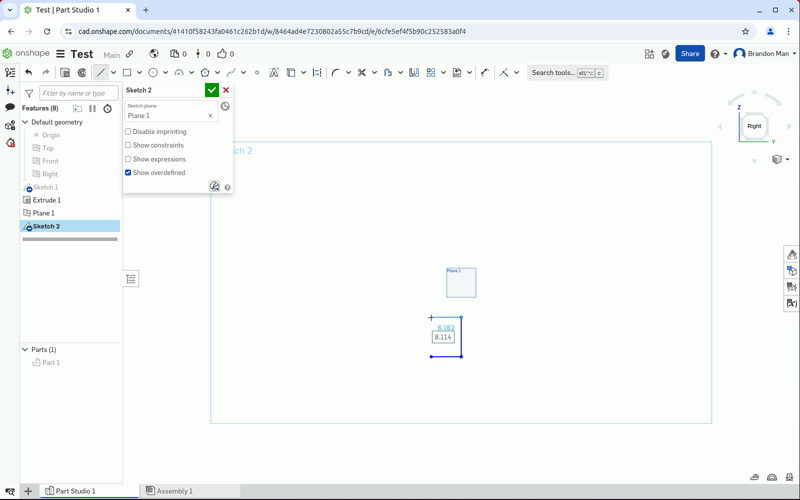
click(431, 317)
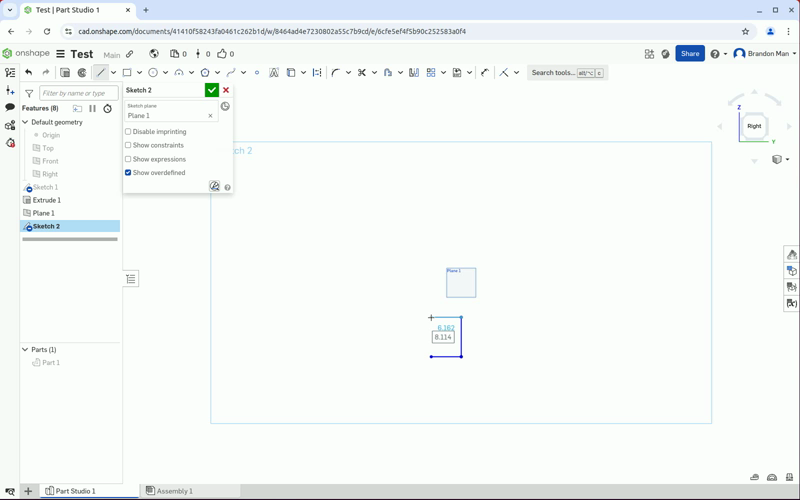
key_up(shift)
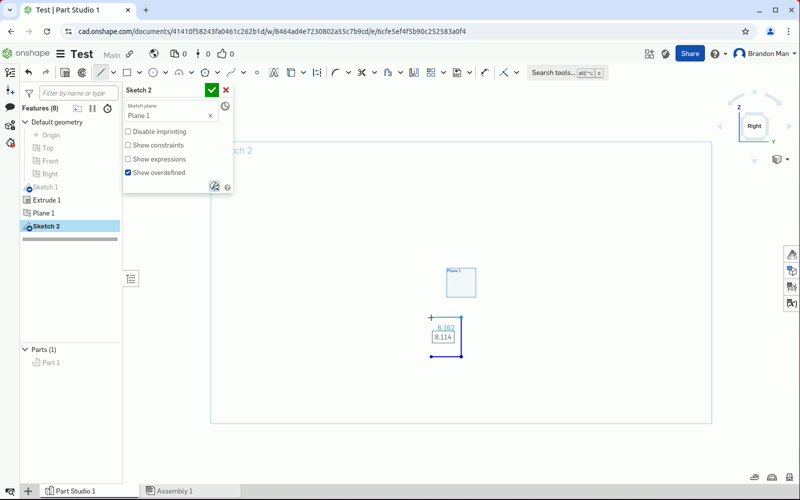
mouse_move(461, 317)
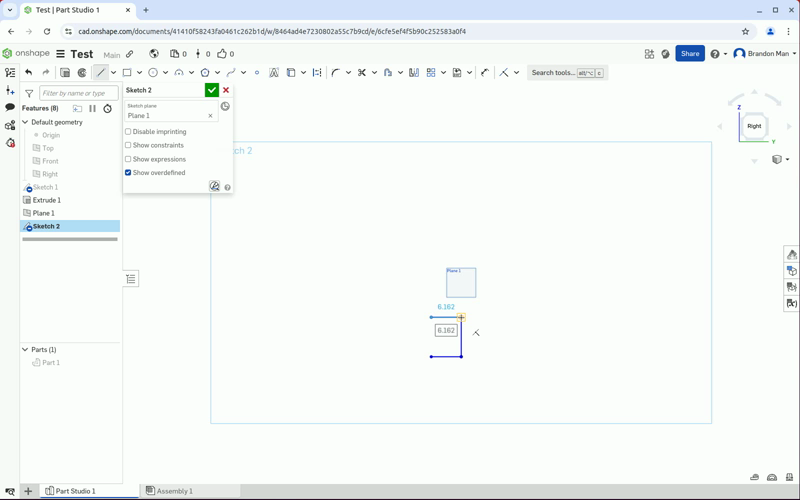
key_down(shift)
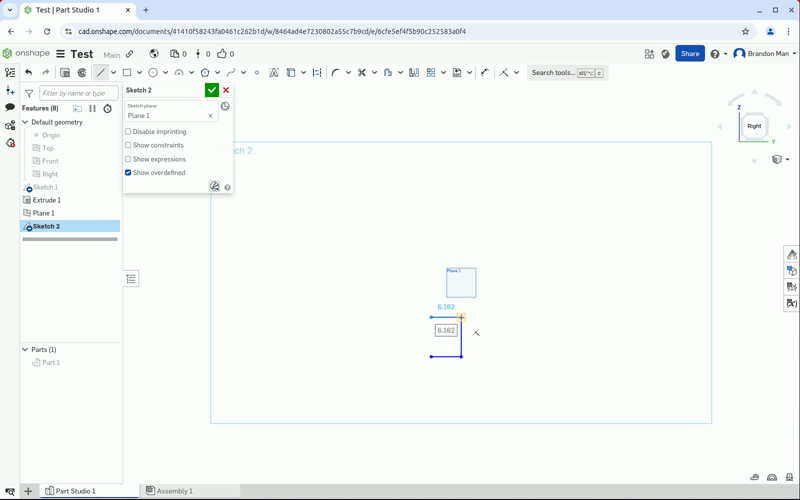
mouse_move(431, 356)
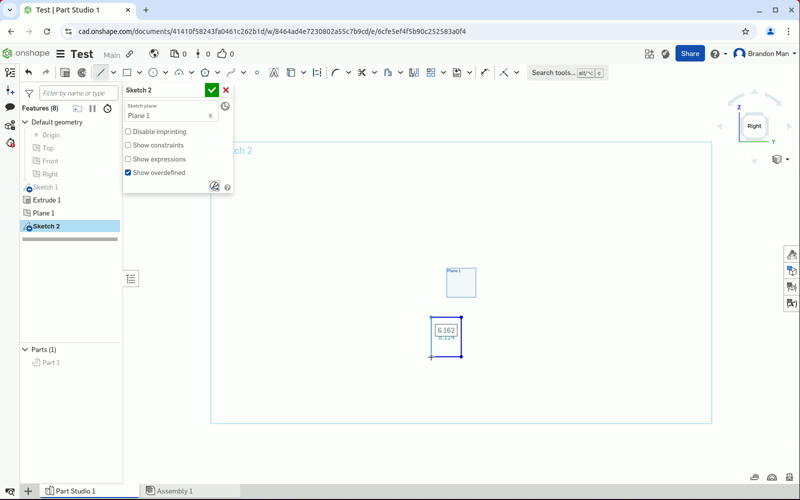
key_up(shift)
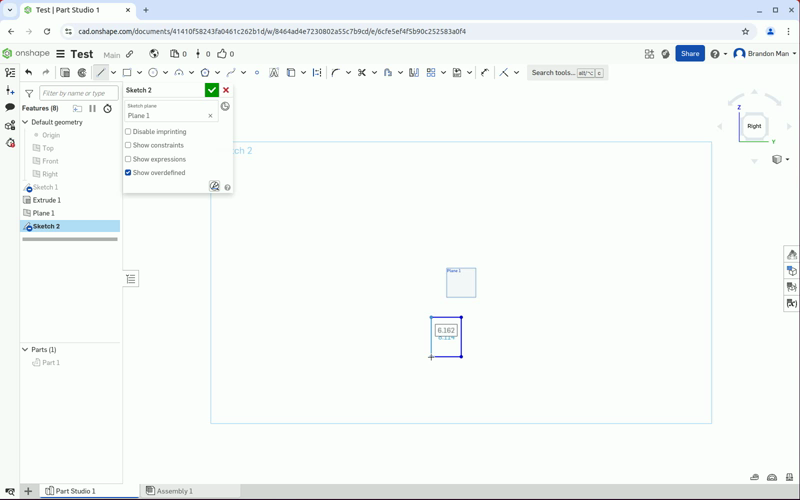
click(431, 356)
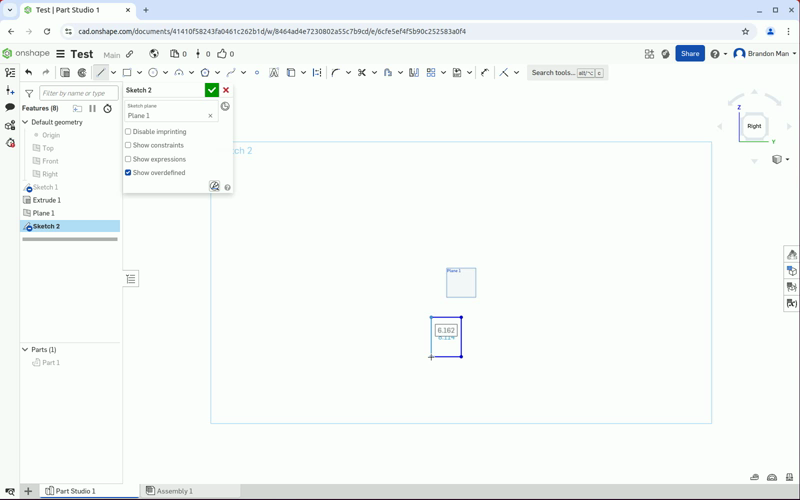
key(esc)
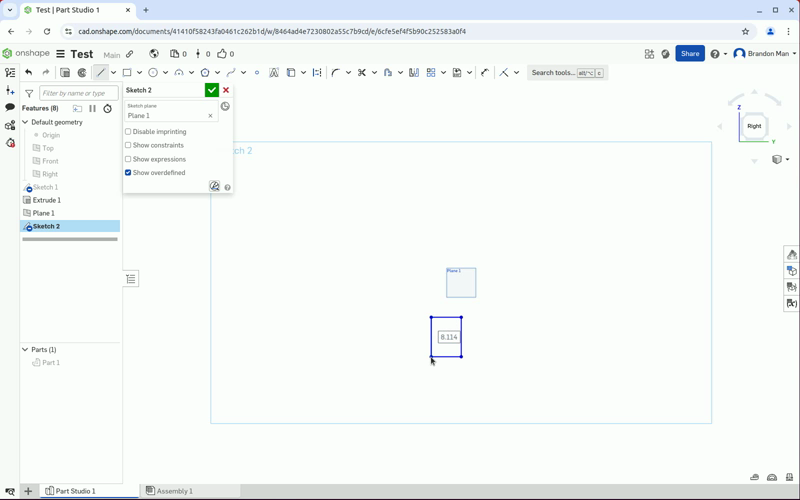
mouse_move(444, 319)
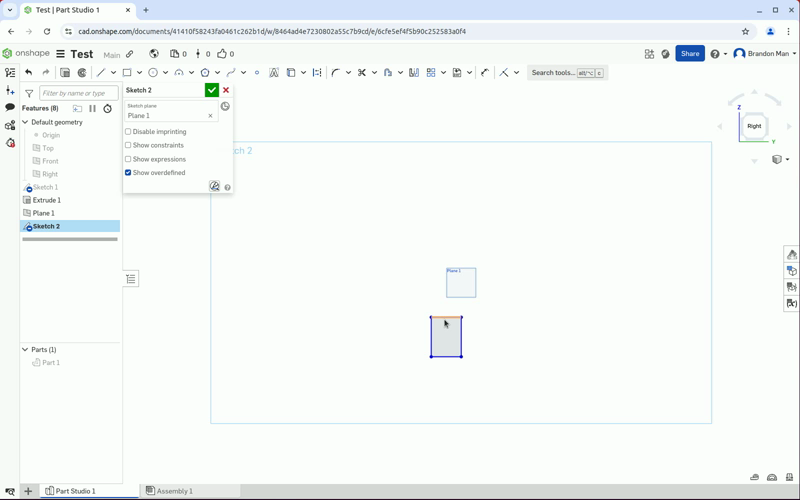
scroll(6)
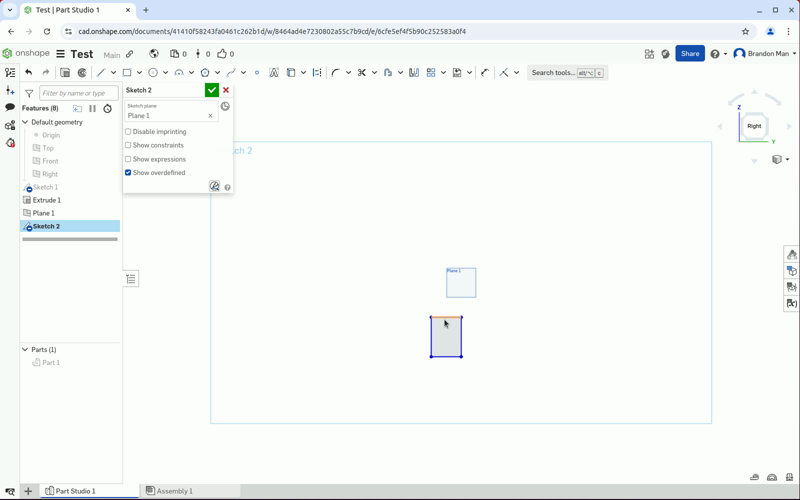
scroll(6)
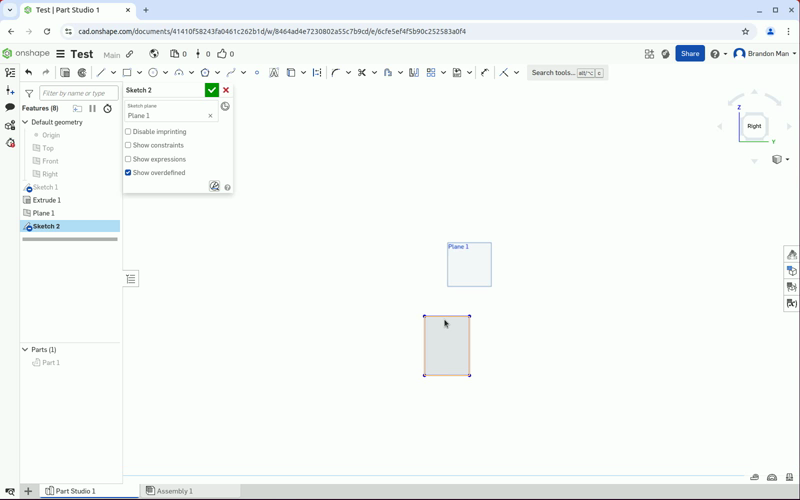
scroll(6)
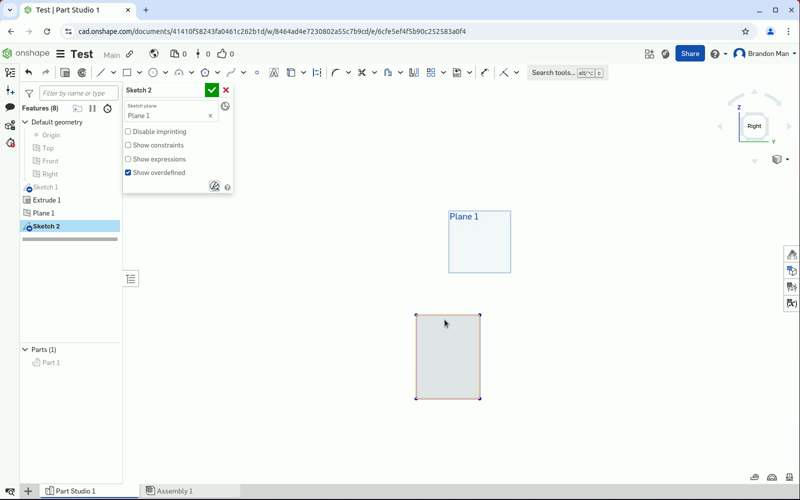
scroll(6)
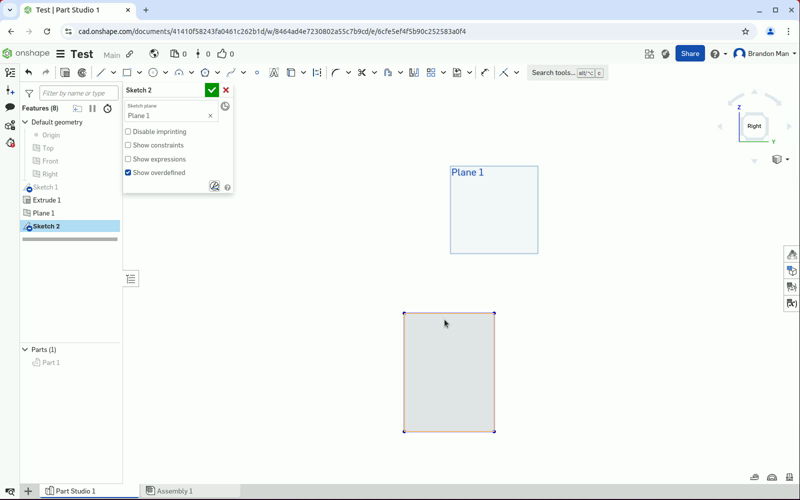
scroll(6)
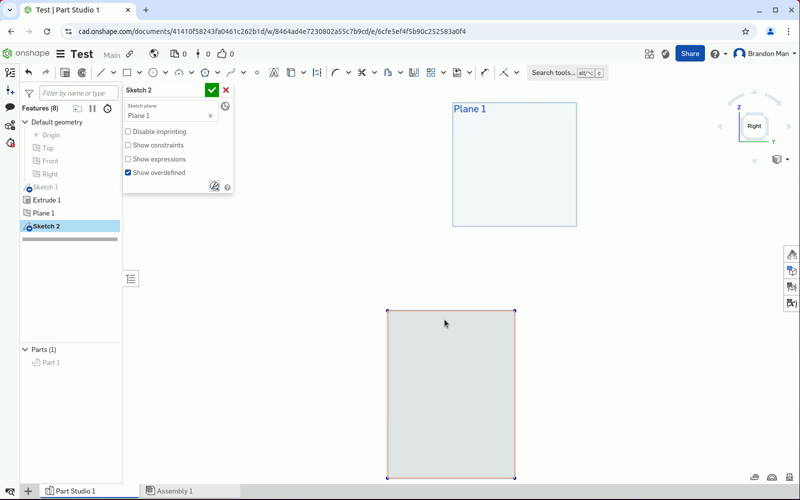
scroll(6)
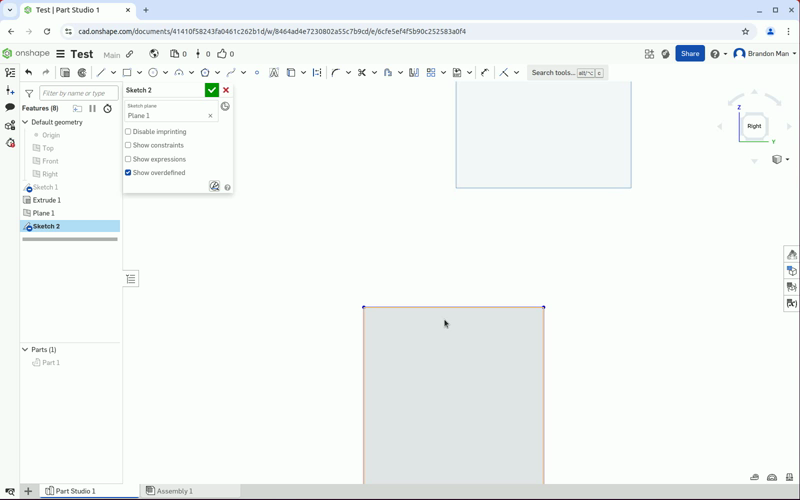
scroll(6)
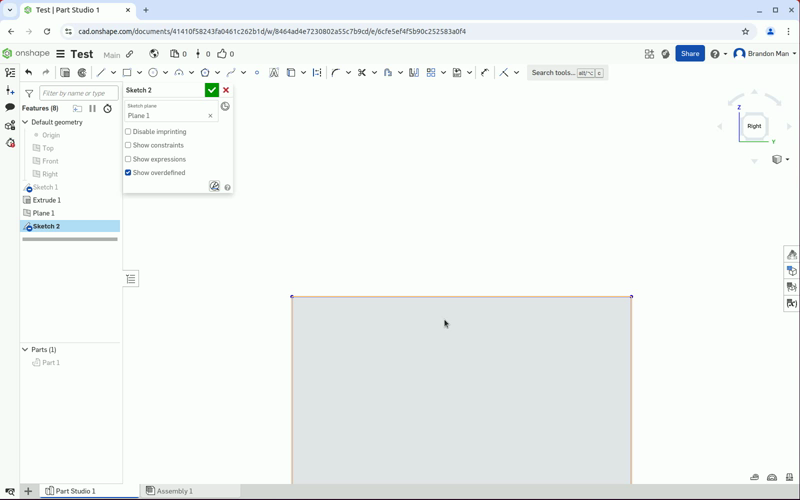
click(444, 319)
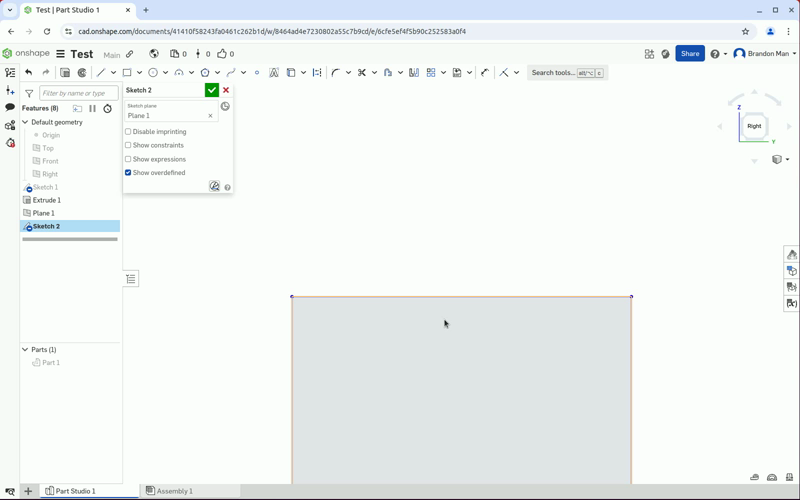
scroll(-6)
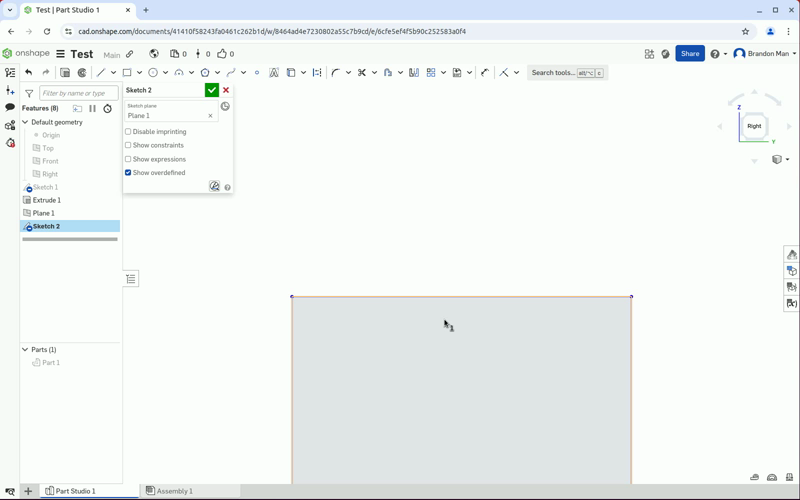
scroll(-6)
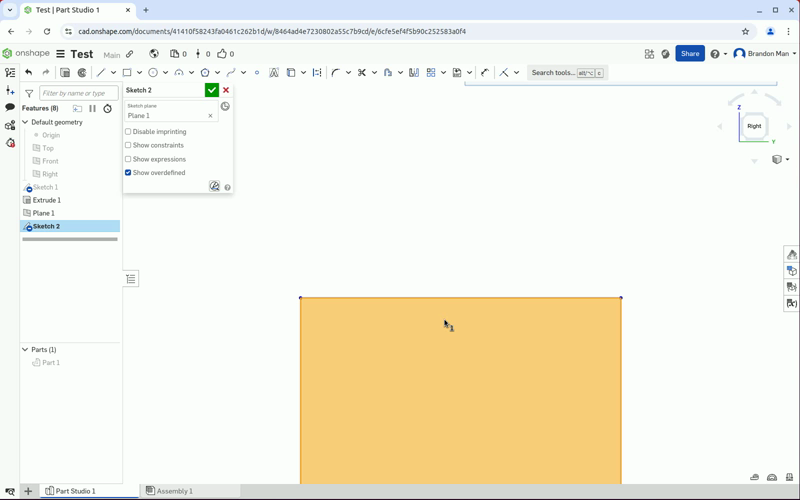
scroll(-6)
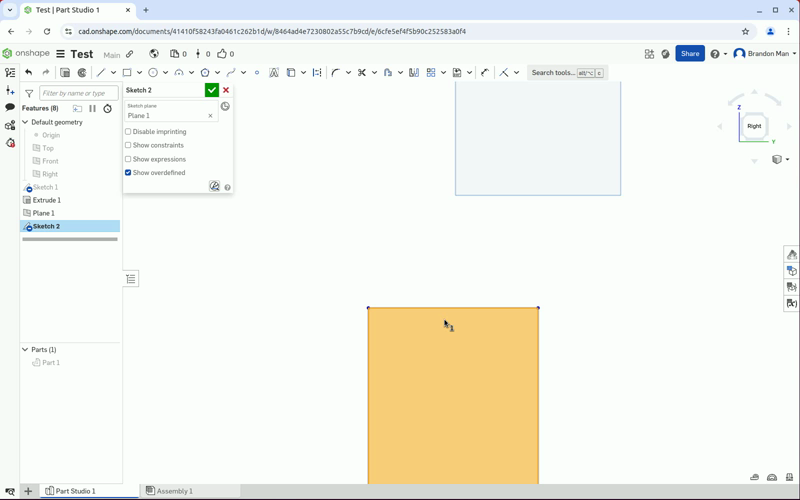
scroll(-6)
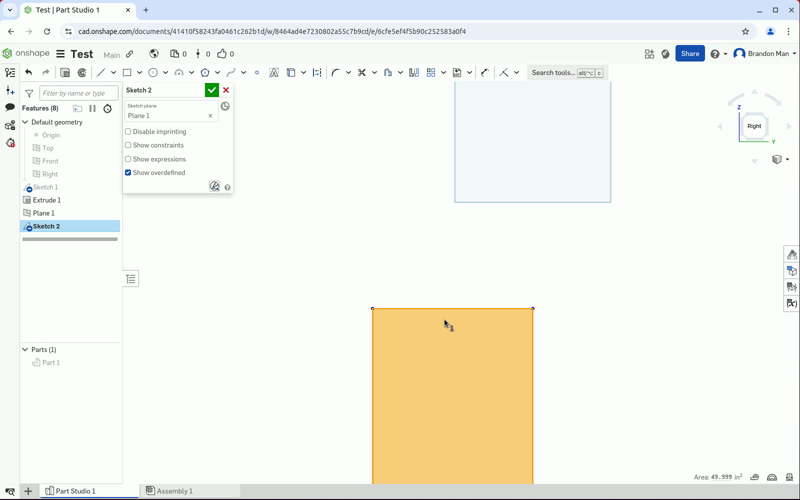
scroll(-6)
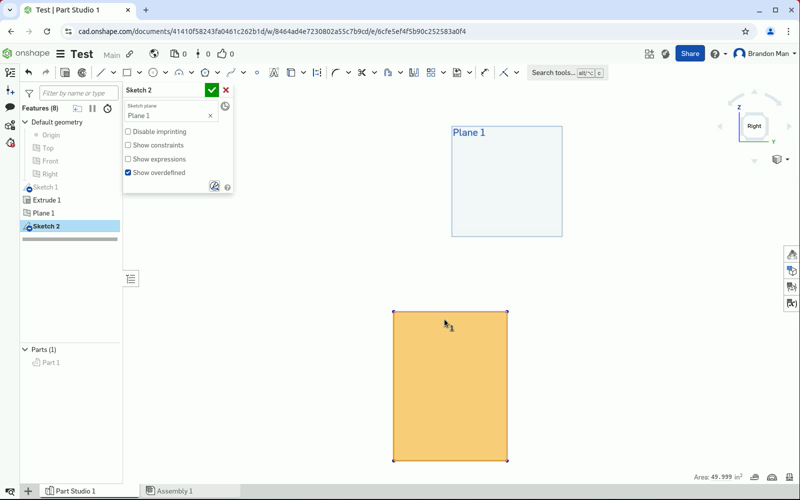
scroll(-6)
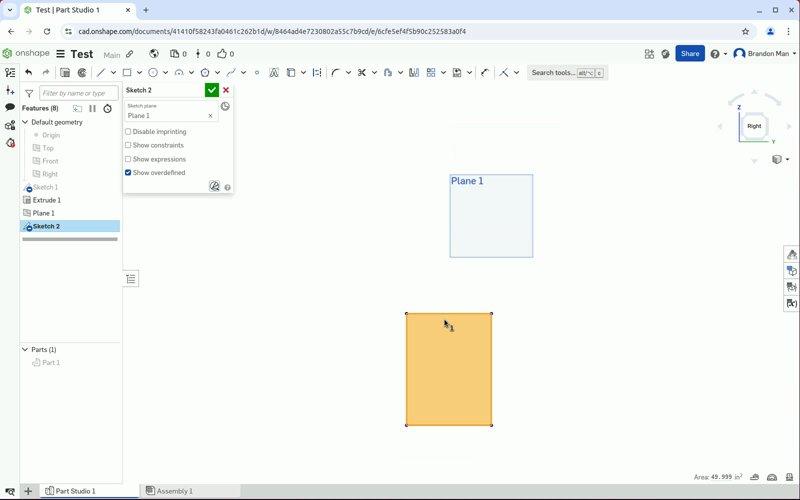
scroll(-6)
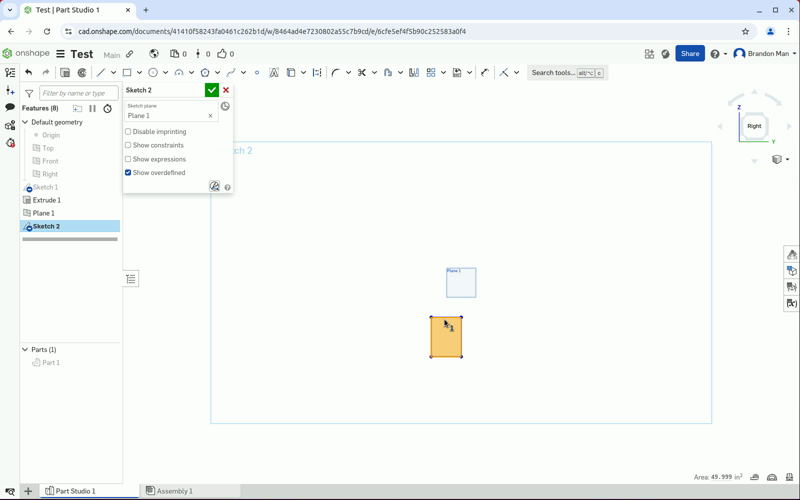
mouse_move(73, 352)
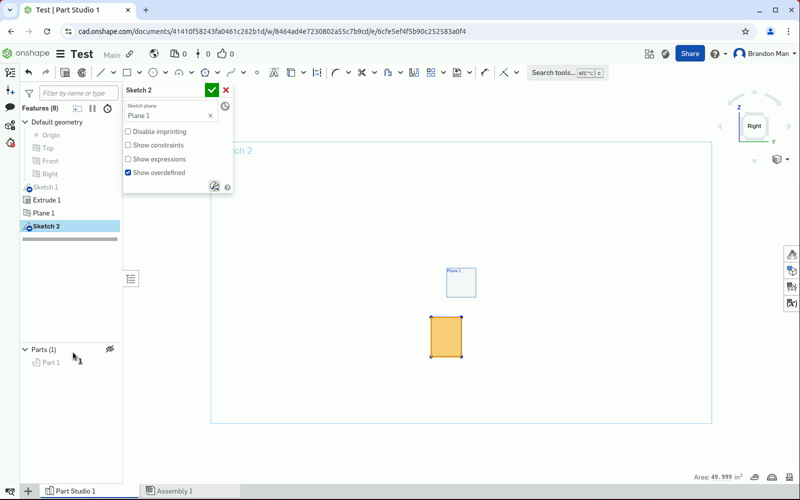
key(shift+y)
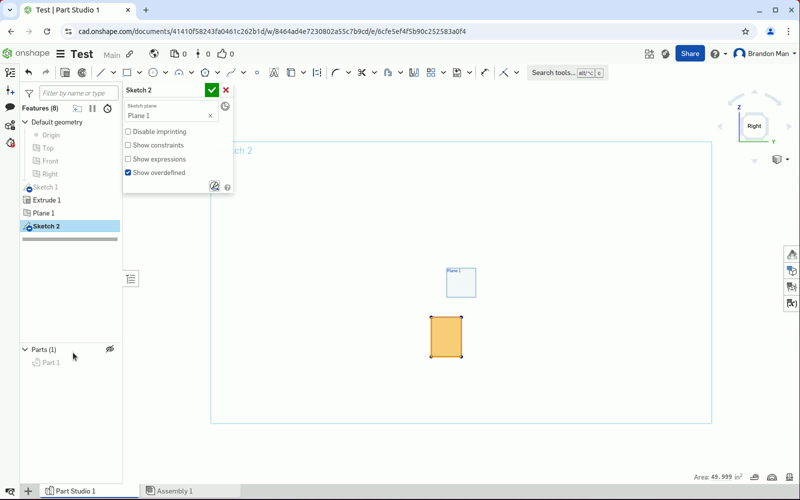
key(shift+e)
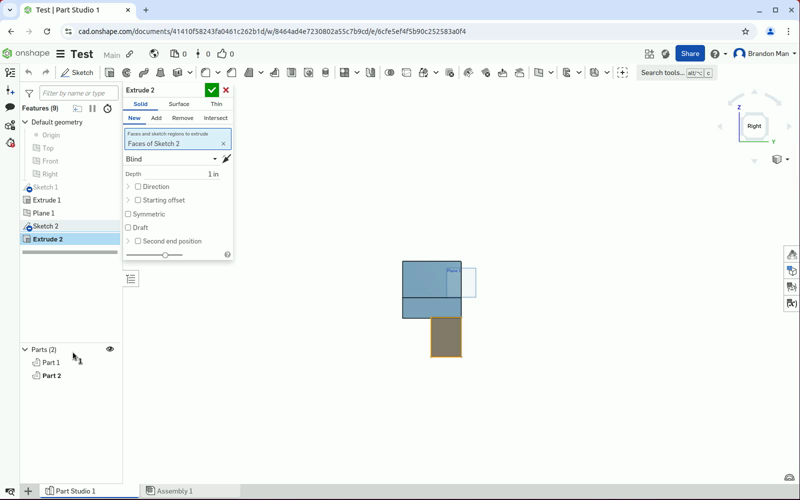
mouse_move(143, 106)
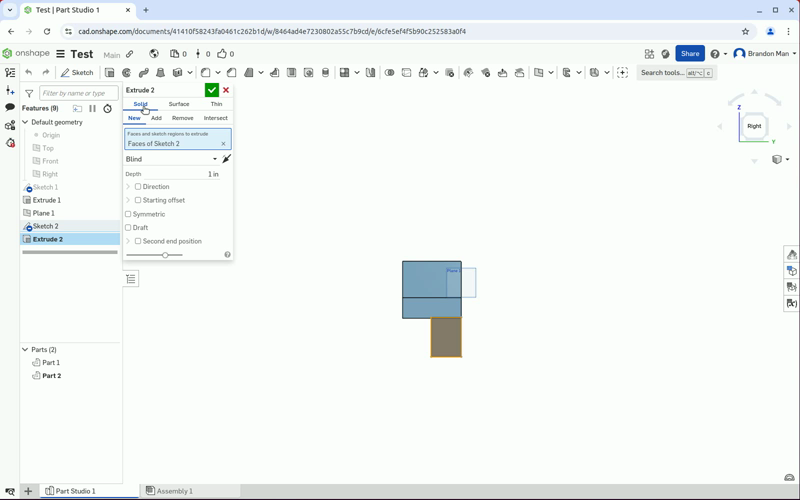
click(143, 106)
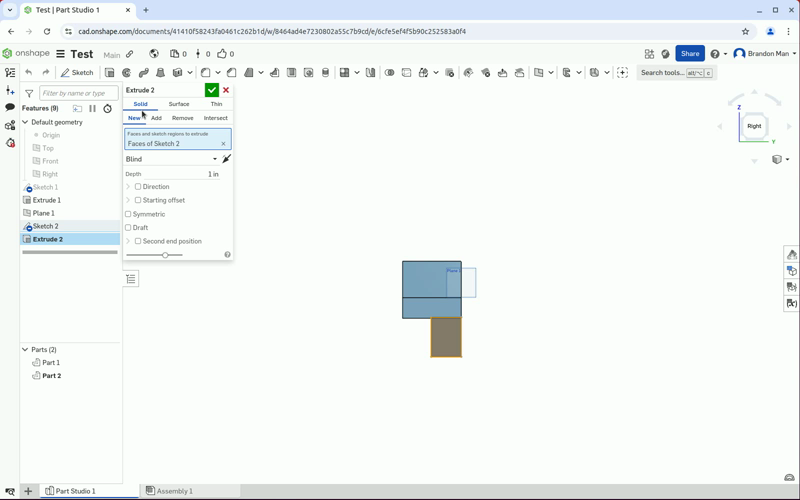
mouse_move(137, 120)
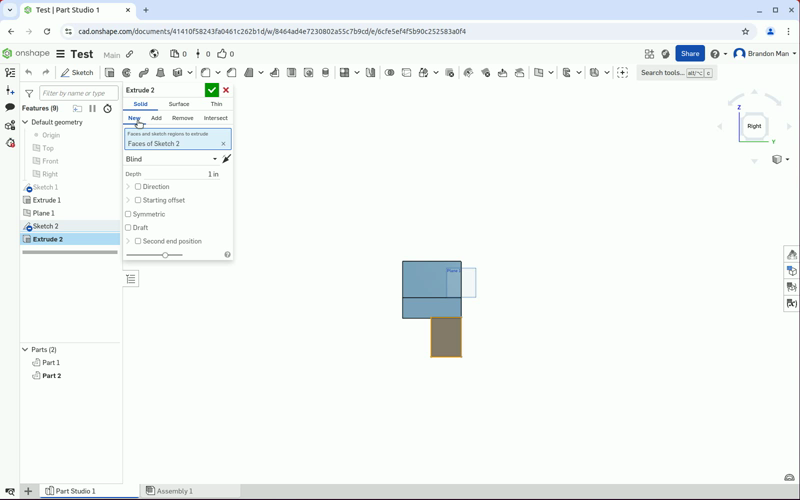
click(137, 120)
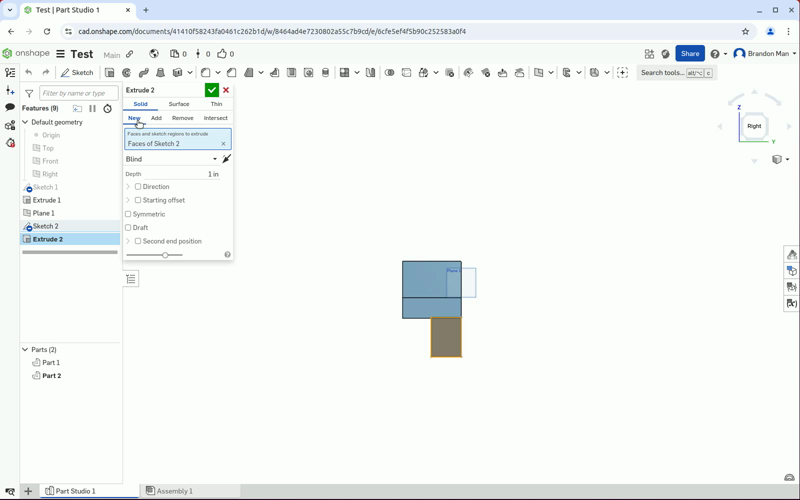
key(tab, 4)
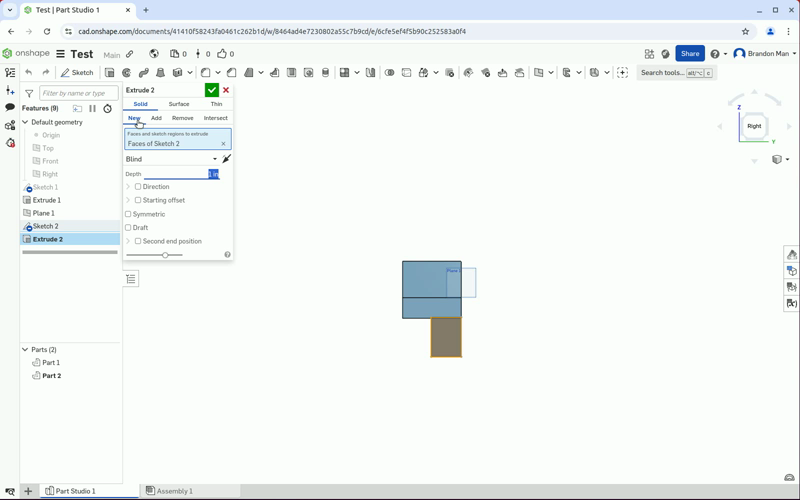
text(-30.811)
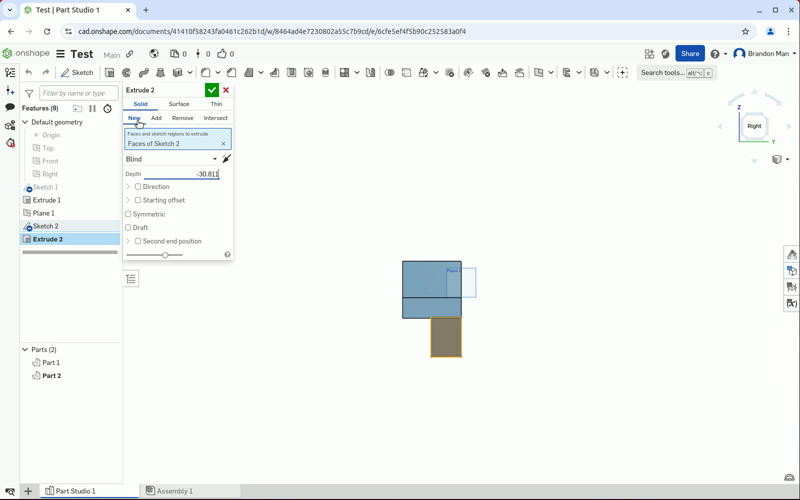
key(enter)
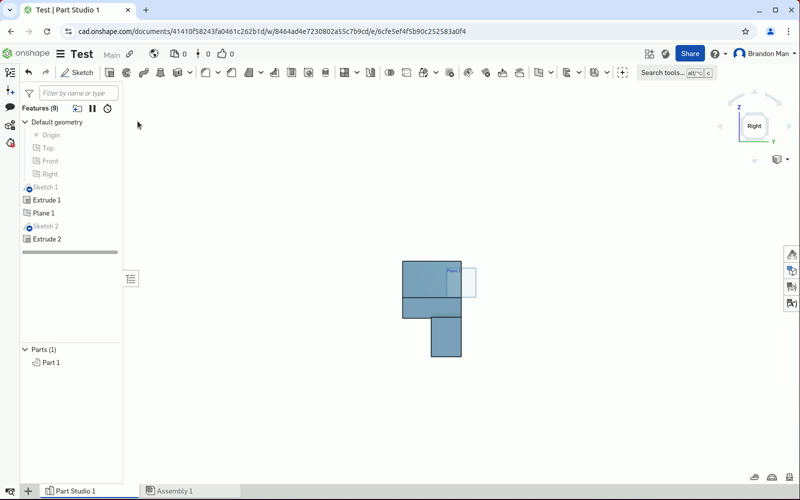
key(shift+h)
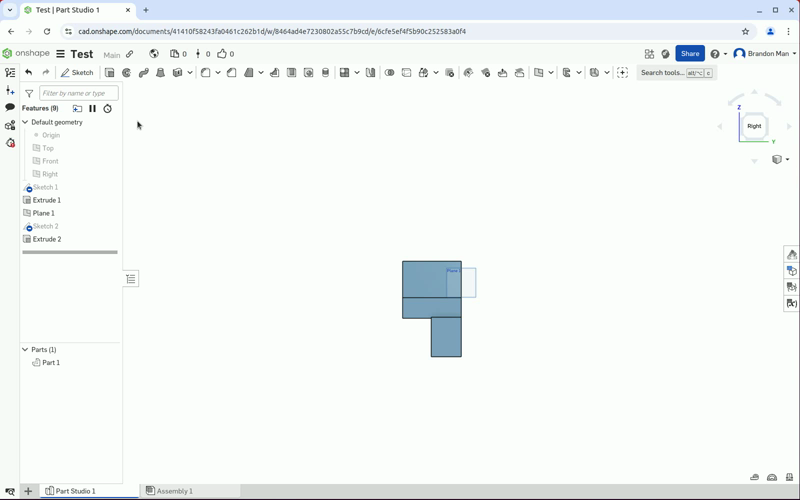
key(shift+h)
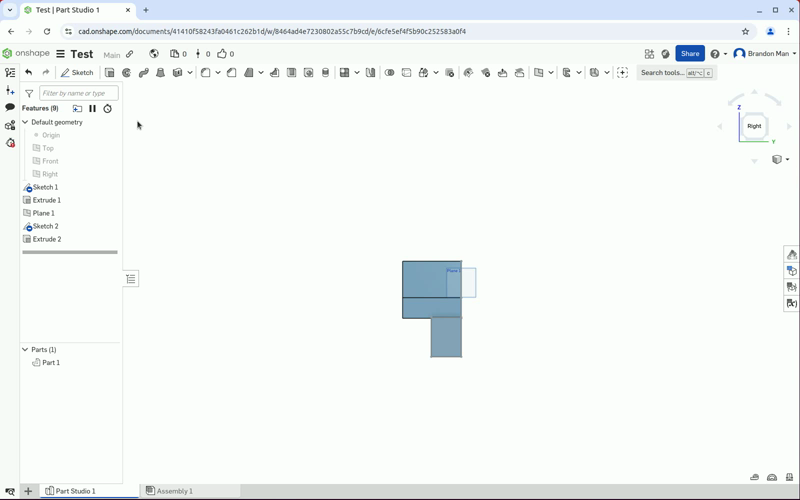
key(shift+7)
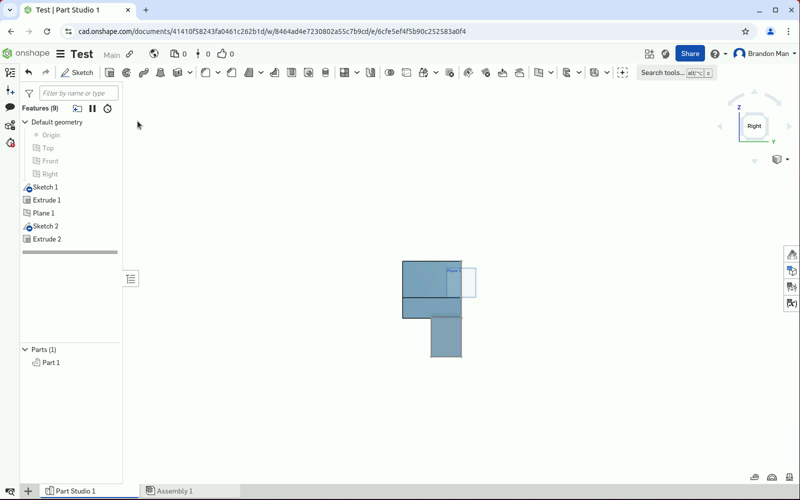
key(right, 2)
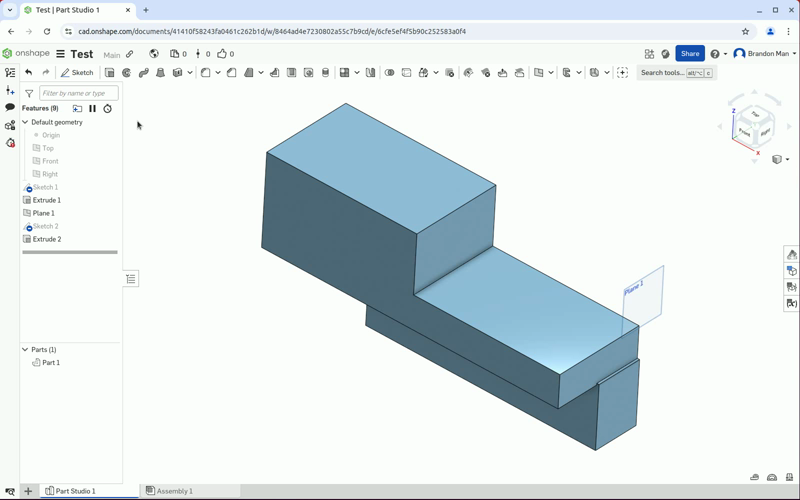
key(down, 2)
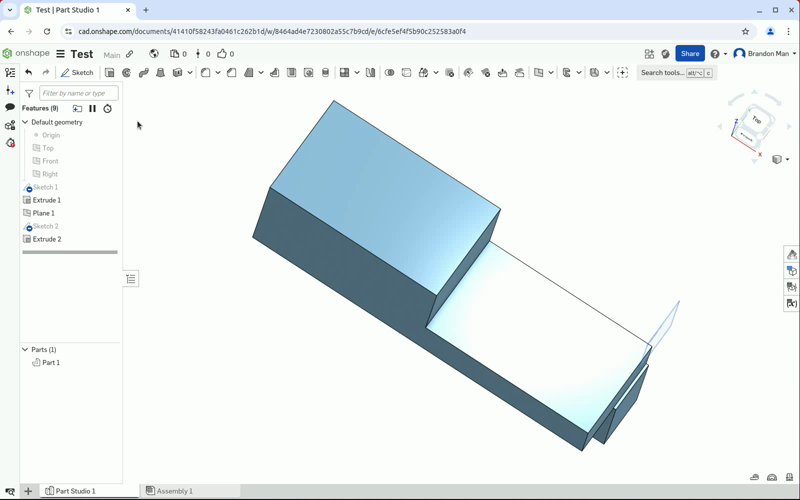
key(up, 2)
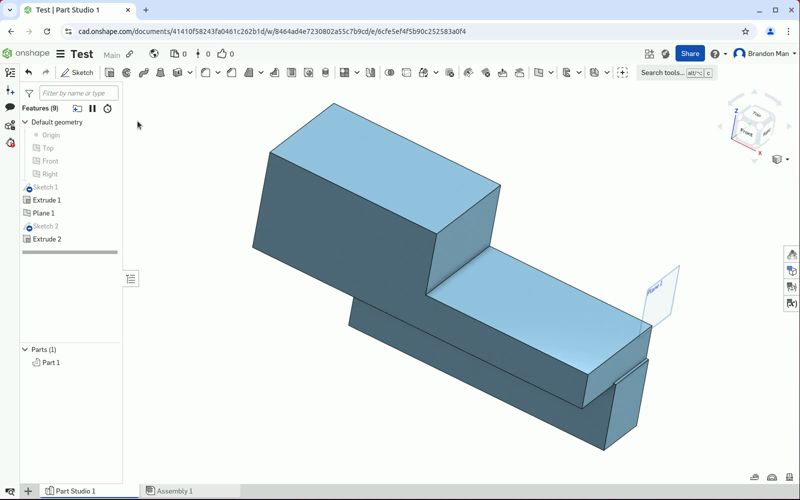
key(left, 2)
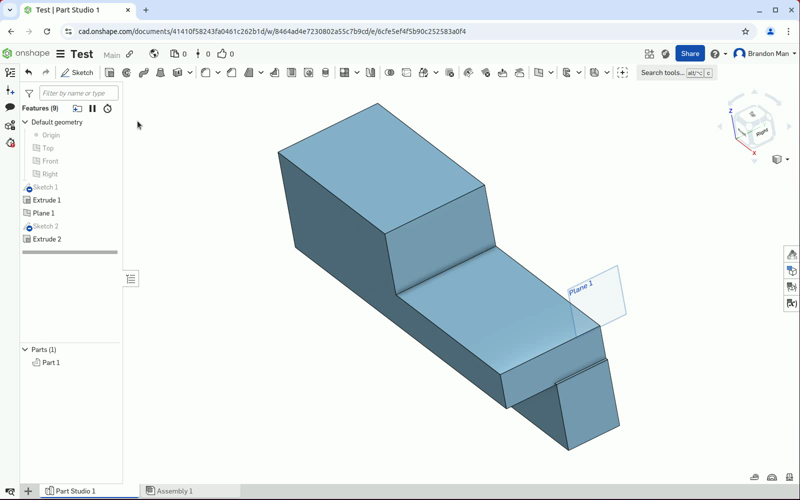
mouse_move(73, 189)
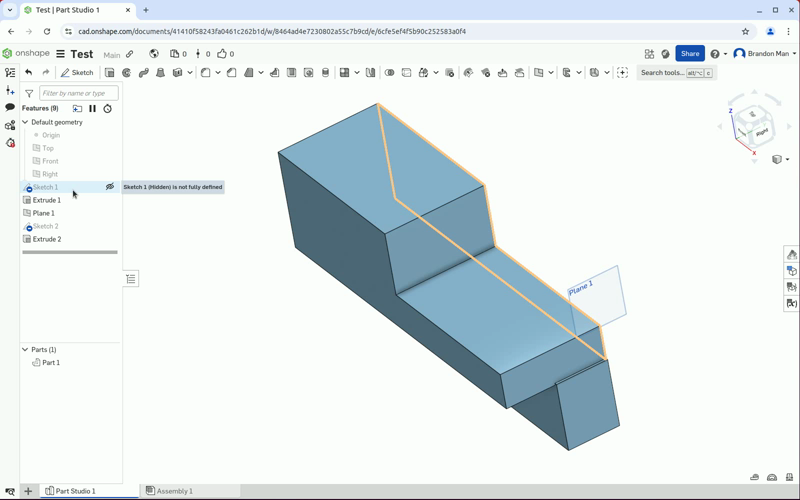
click(73, 189)